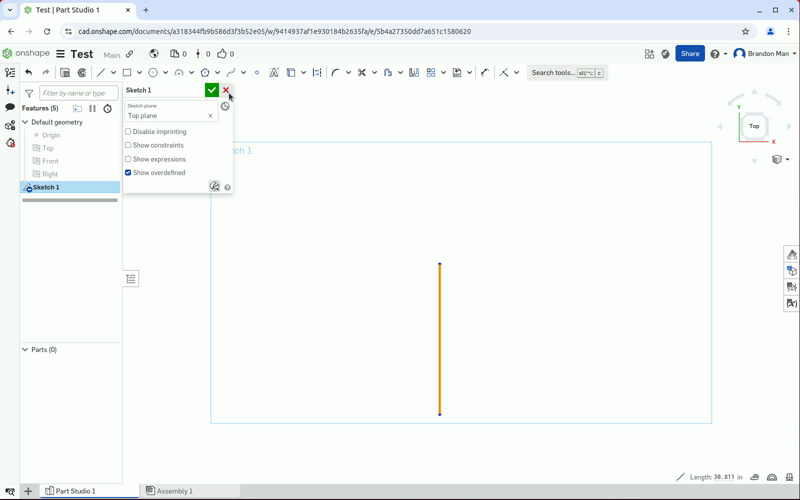
key(shift+h)
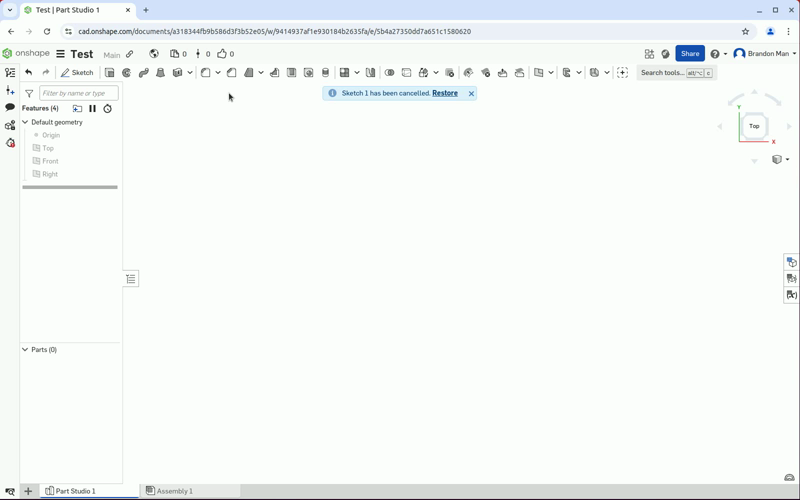
mouse_move(73, 352)
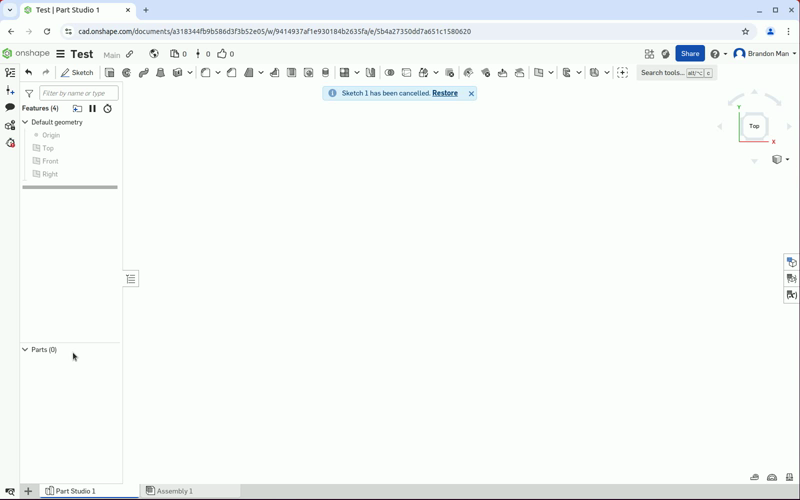
key(y)
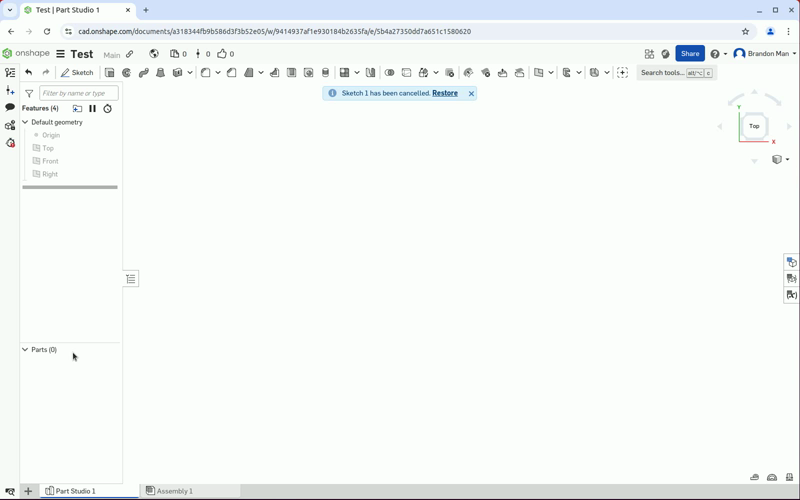
key(shift+p)
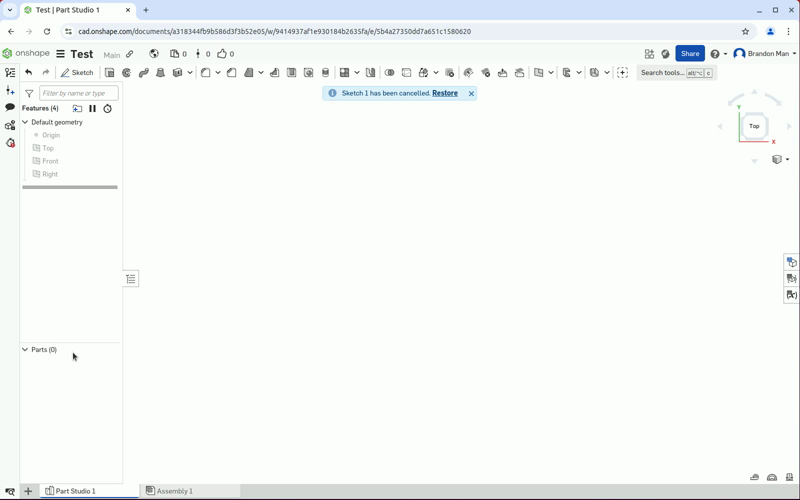
key(space)
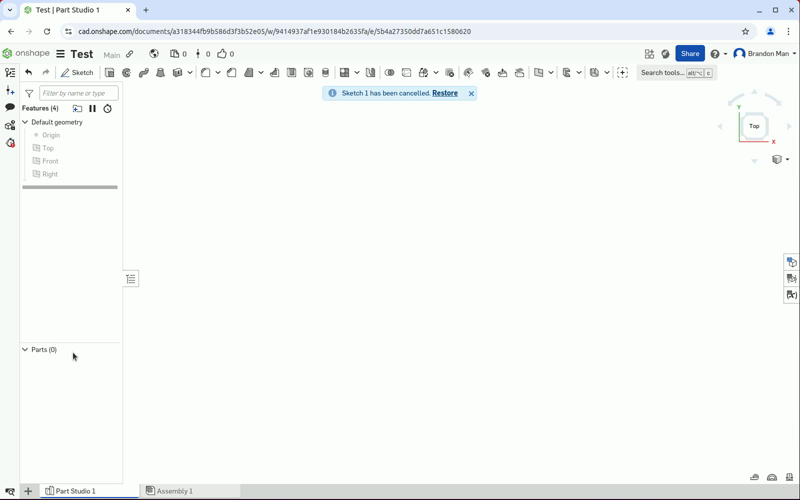
key_down(shift)
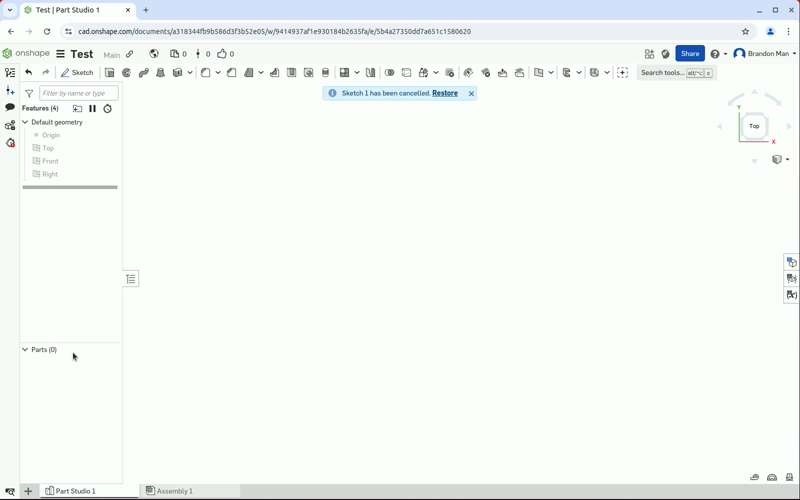
key(up)
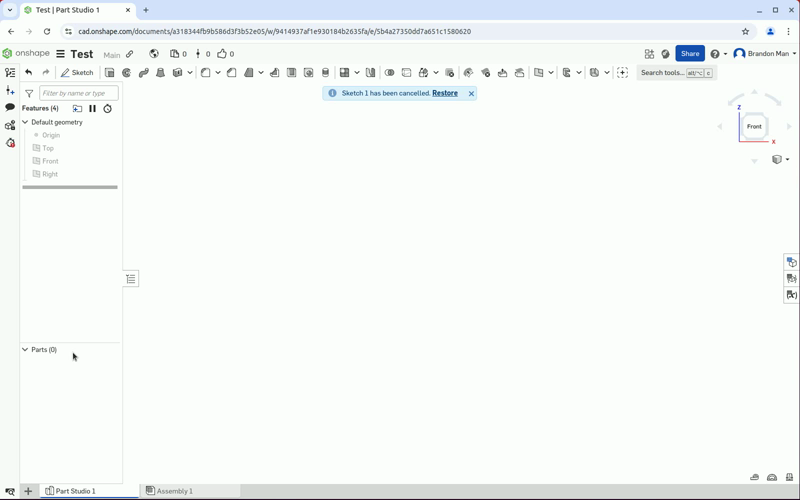
key_up(shift)
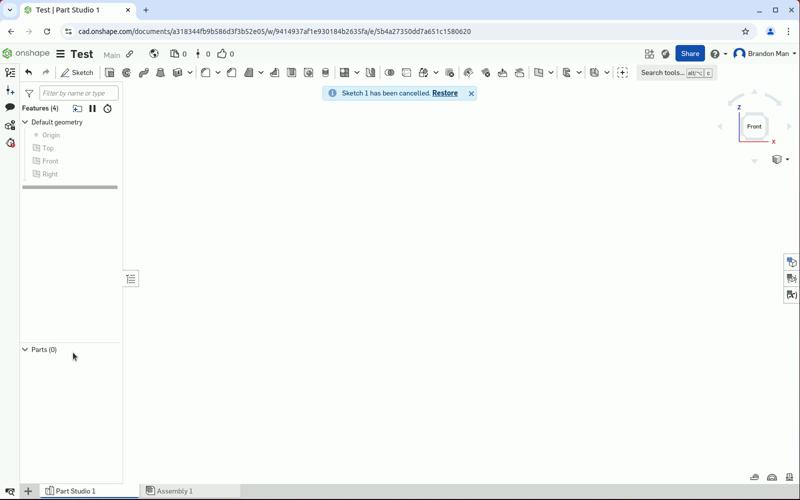
mouse_move(73, 352)
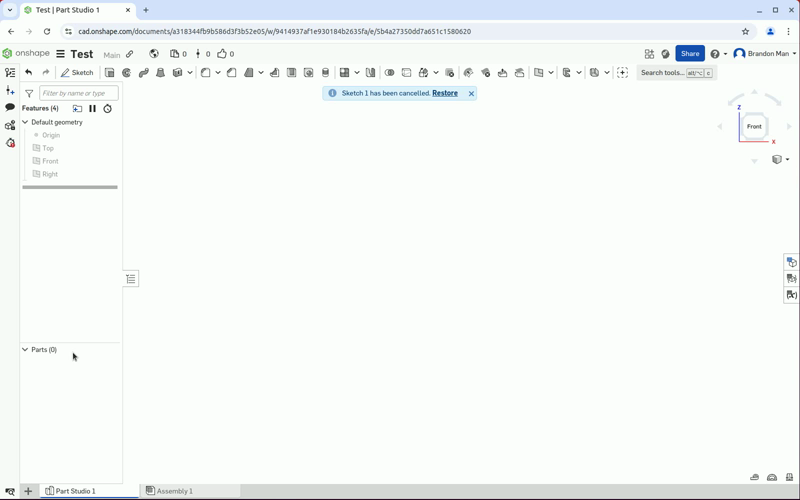
key(shift+y)
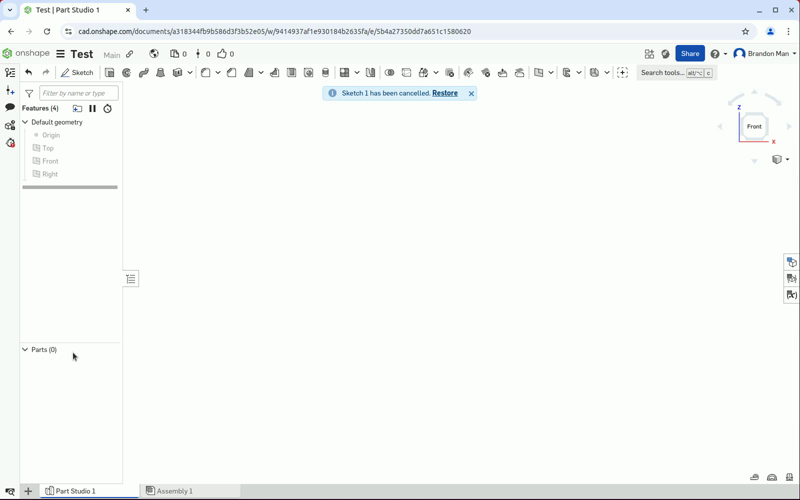
key(shift+s)
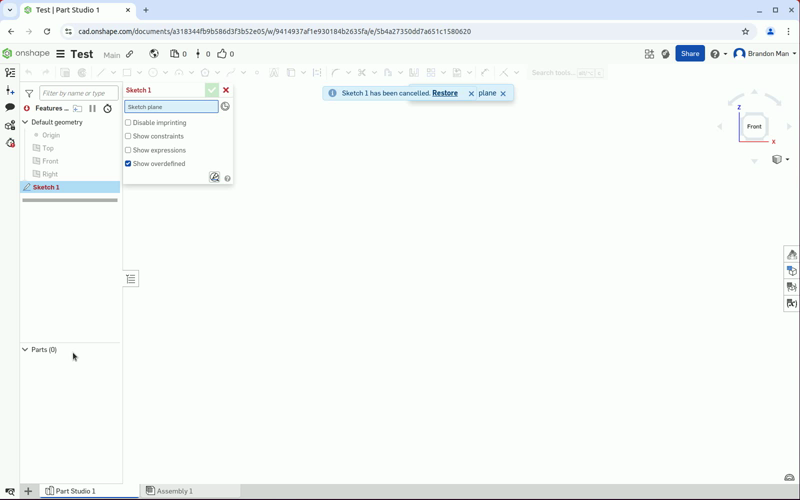
mouse_move(73, 163)
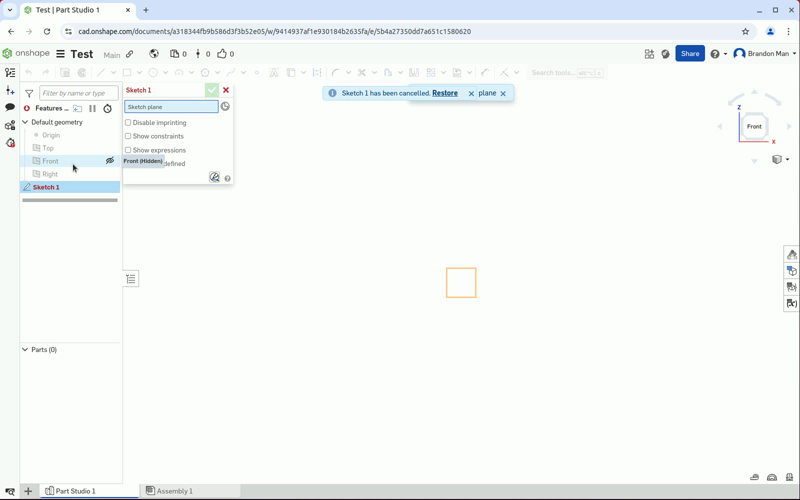
click(73, 163)
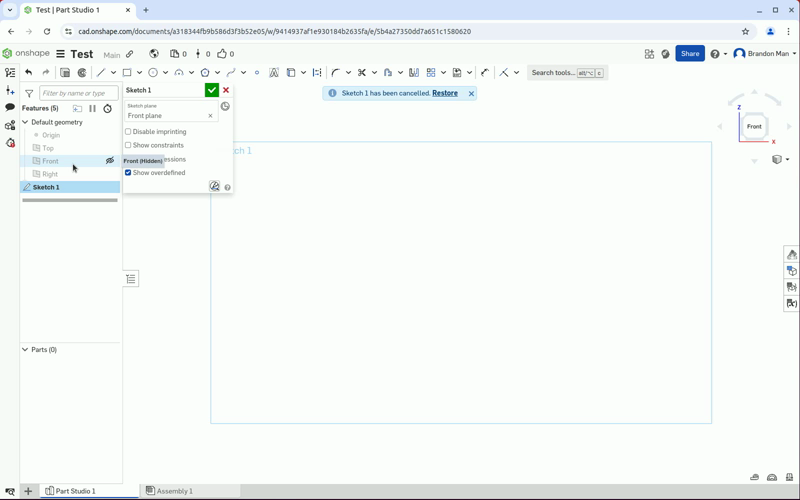
mouse_move(73, 352)
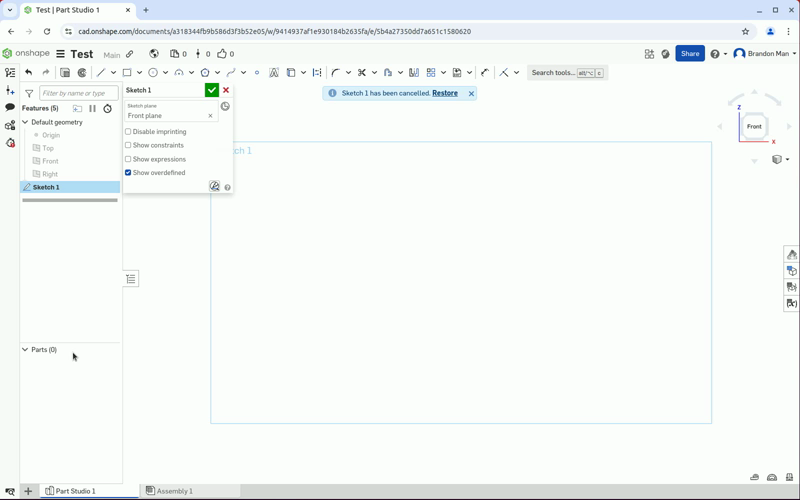
key(y)
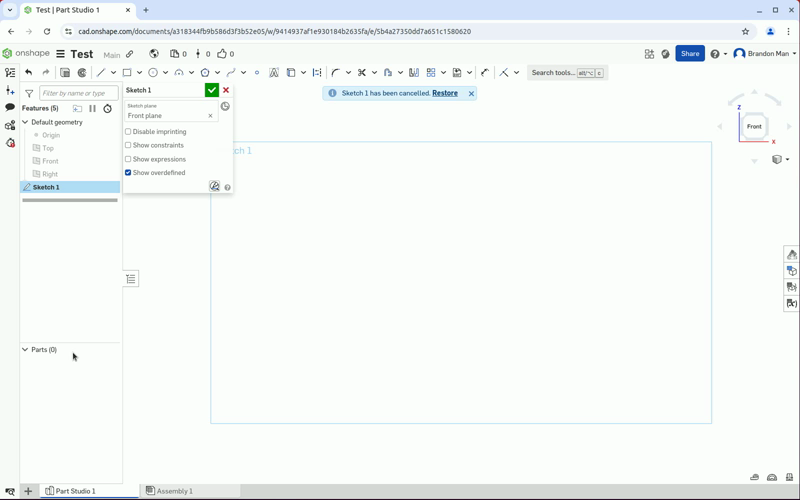
key(l)
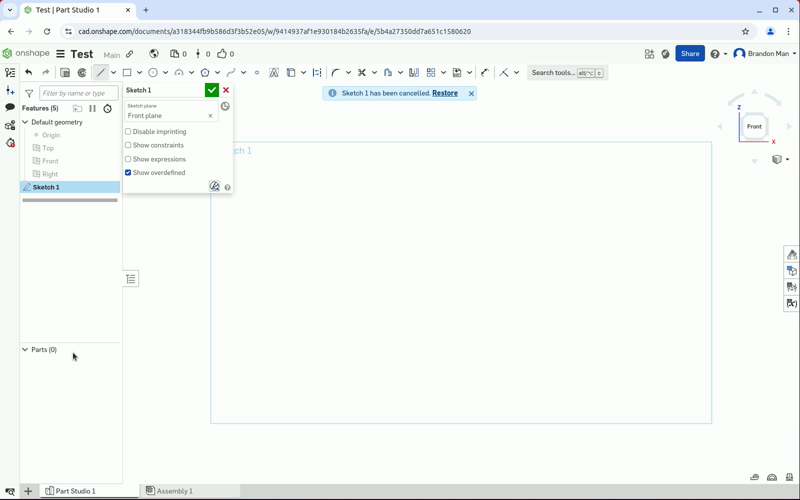
key_down(shift)
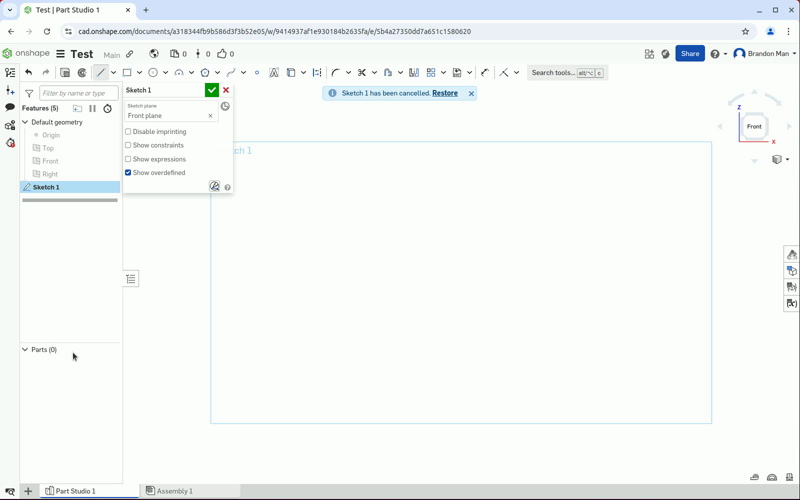
mouse_move(348, 361)
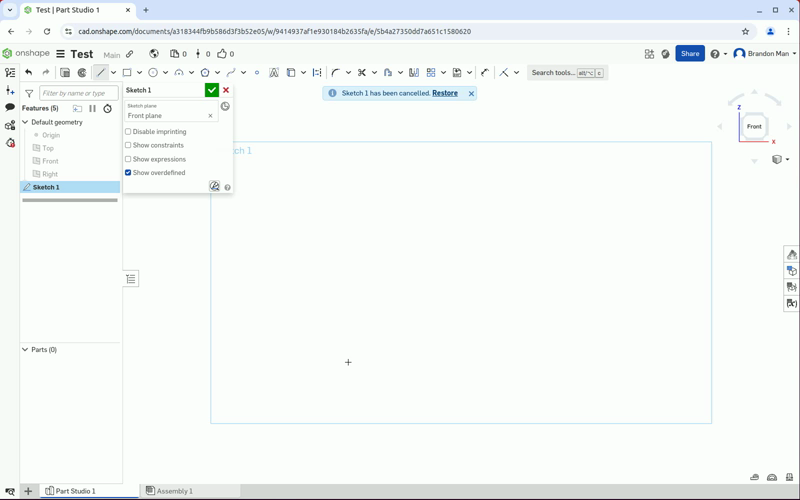
click(348, 361)
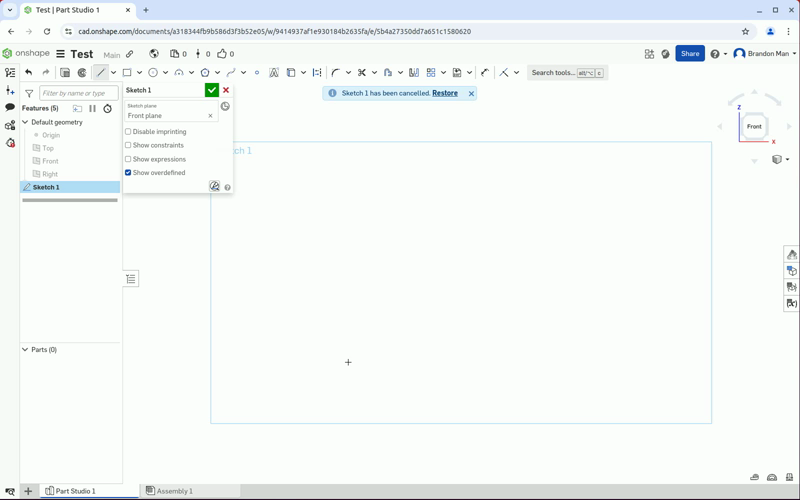
key_up(shift)
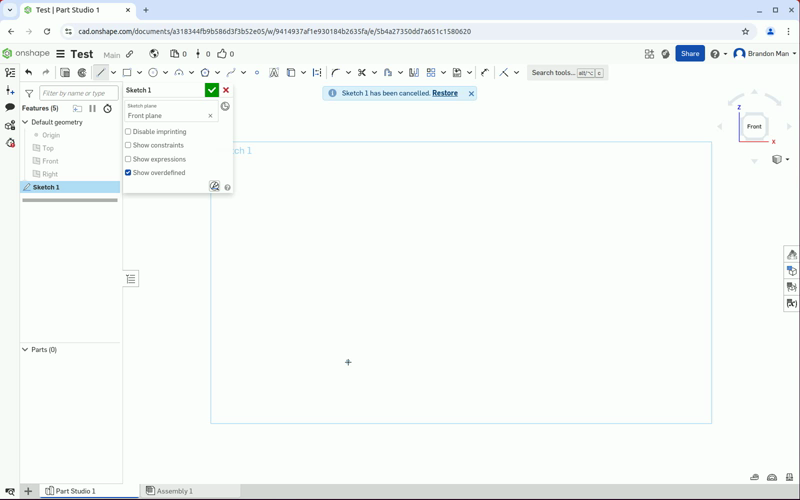
key_down(shift)
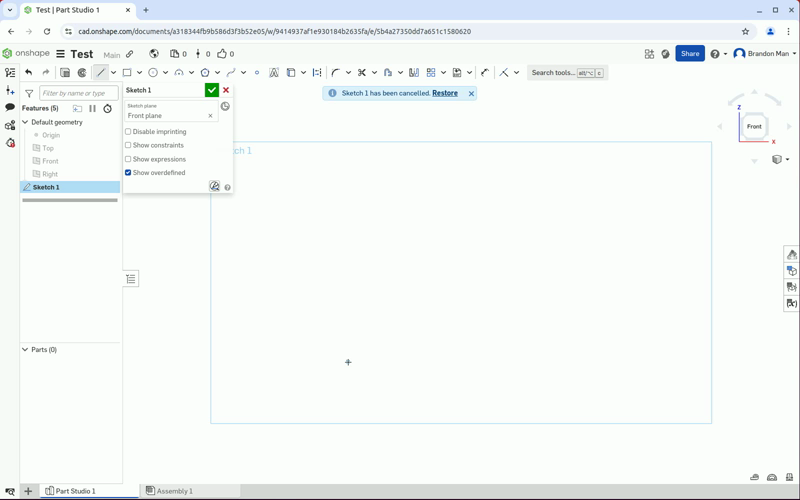
mouse_move(572, 361)
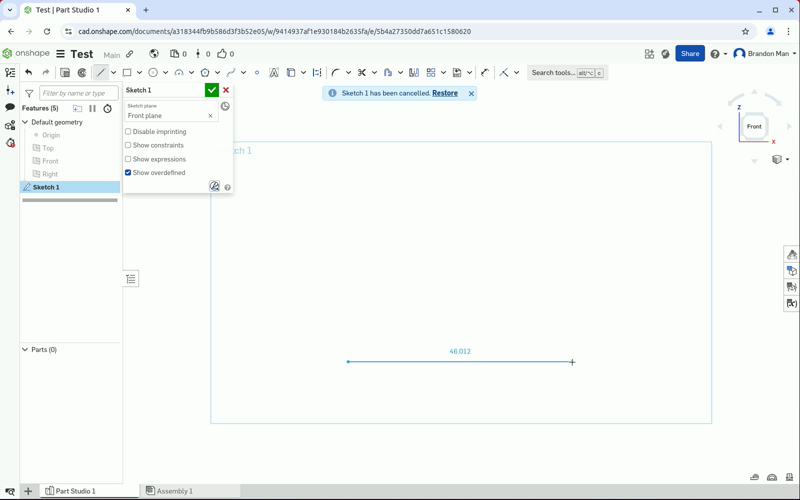
click(572, 361)
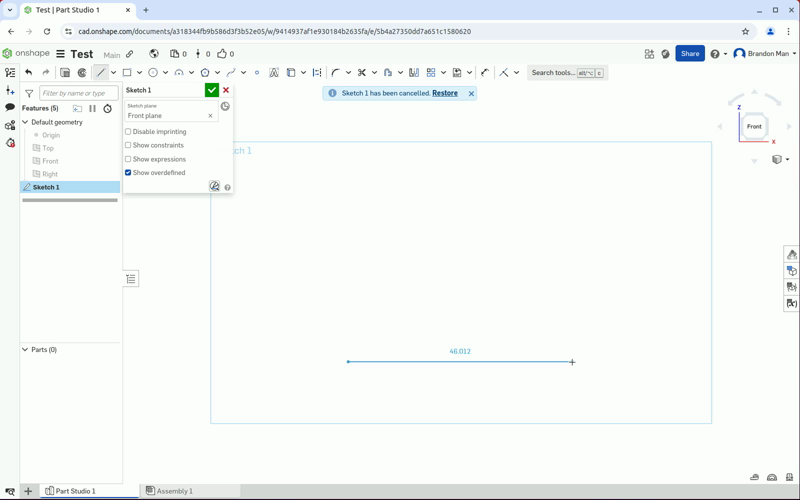
key_up(shift)
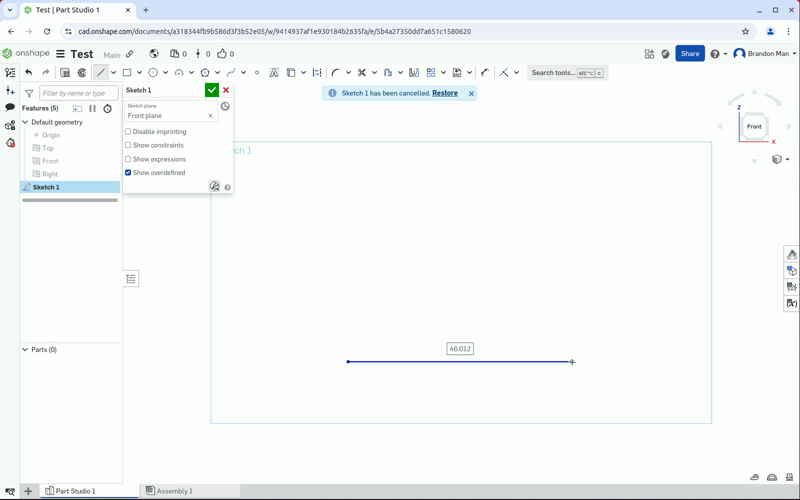
key_down(shift)
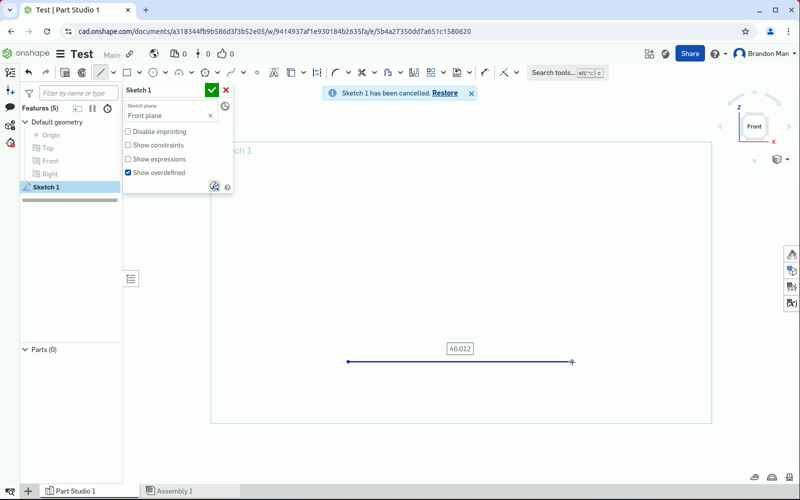
mouse_move(572, 203)
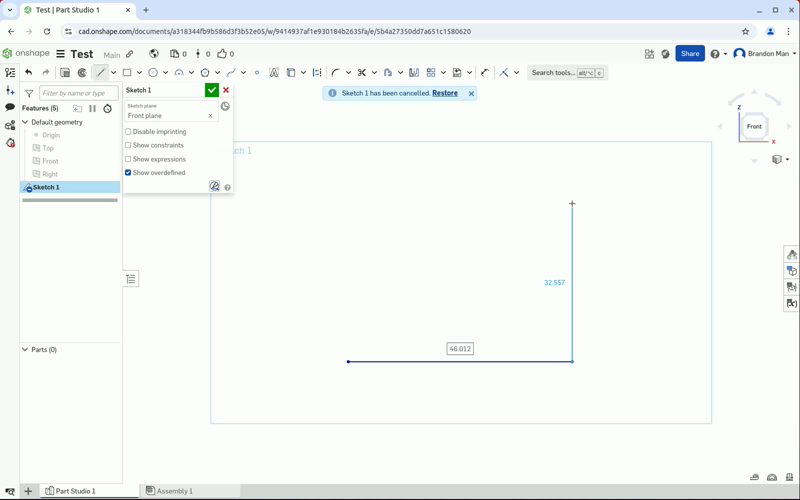
click(572, 203)
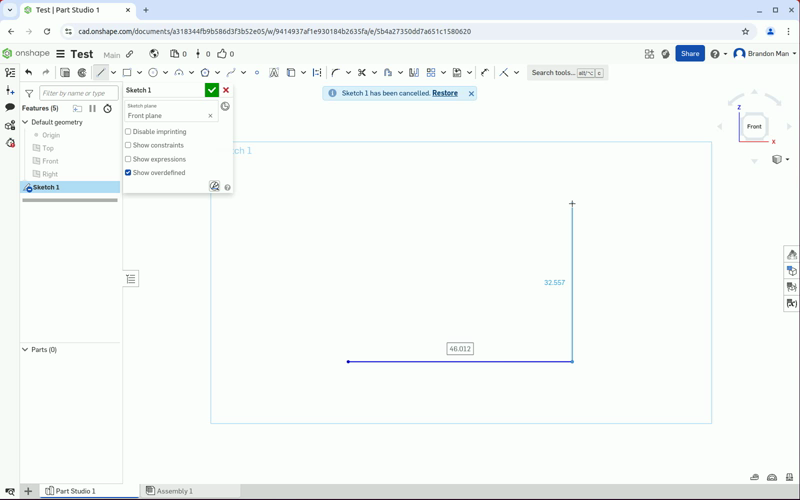
key_up(shift)
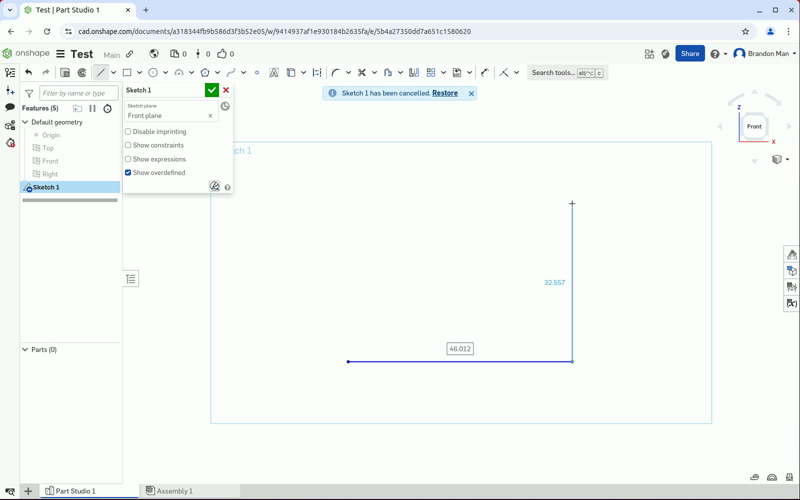
key_down(shift)
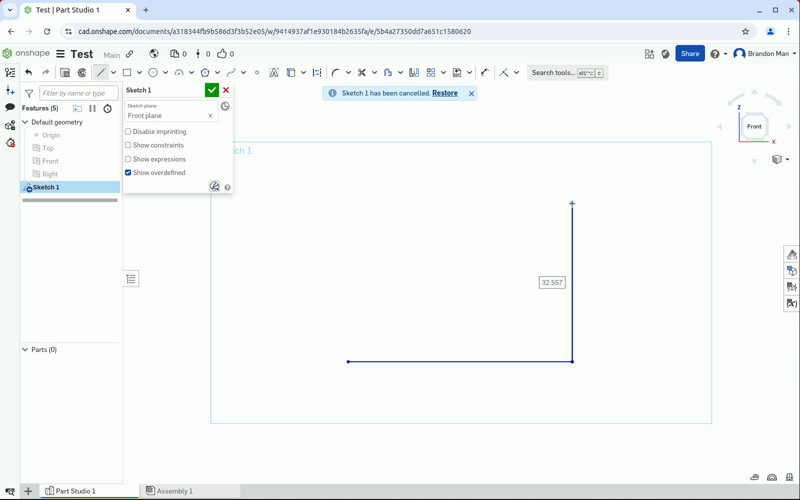
mouse_move(348, 203)
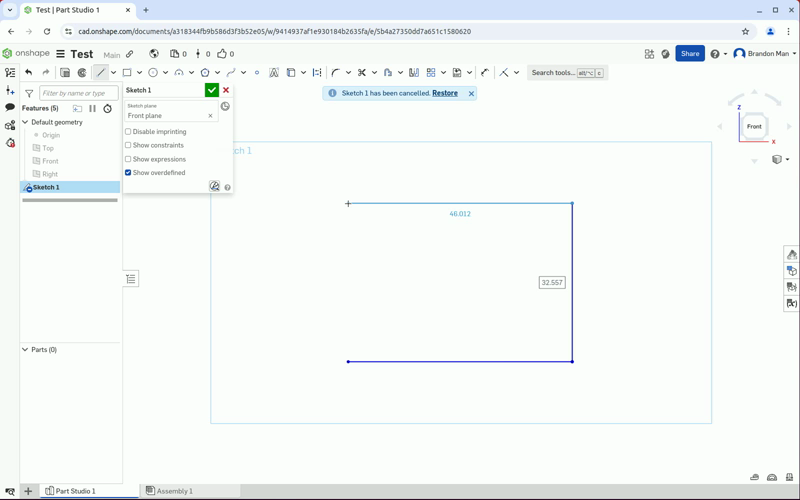
click(348, 203)
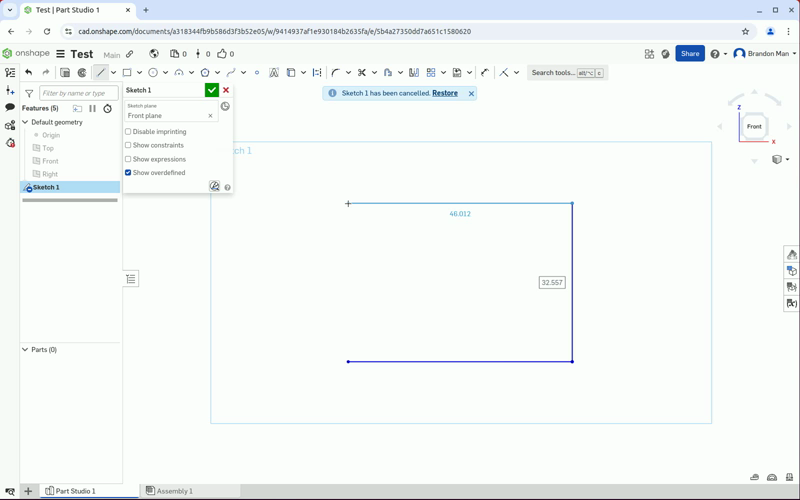
key_up(shift)
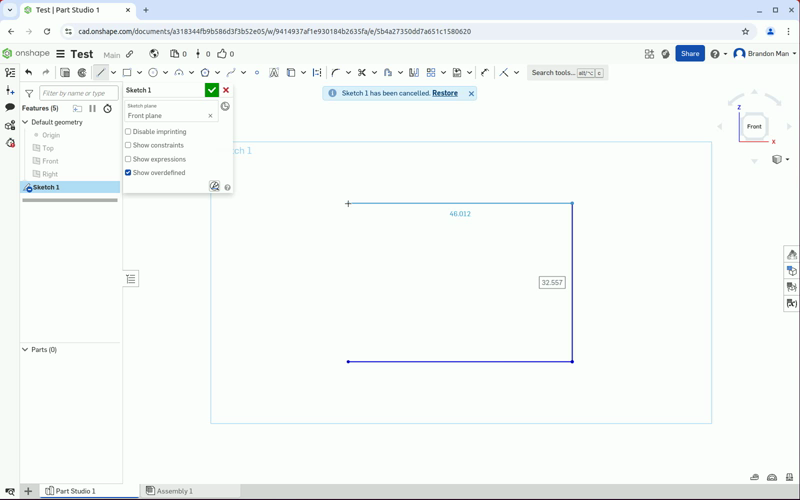
key_down(shift)
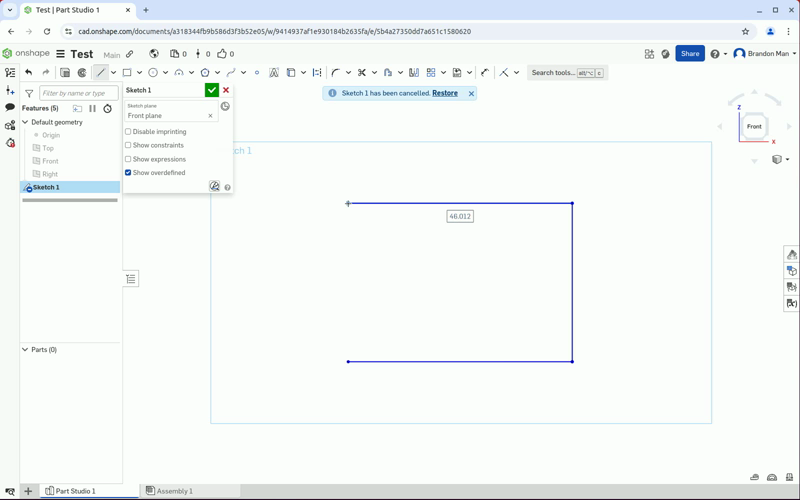
mouse_move(348, 361)
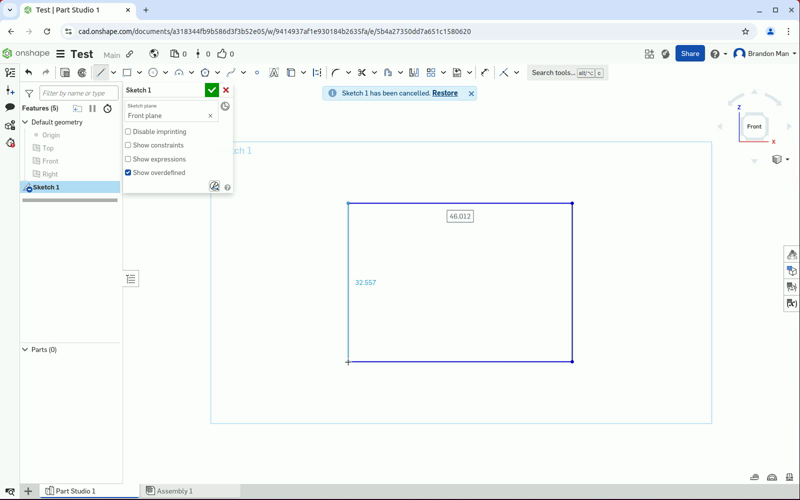
key_up(shift)
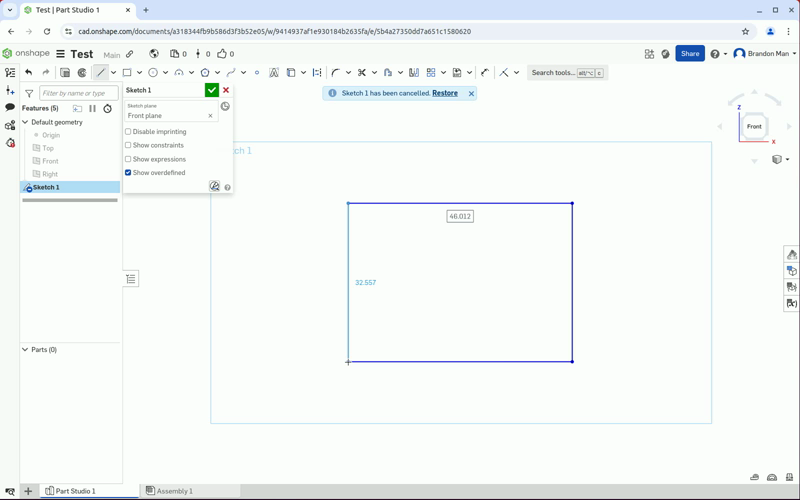
click(348, 361)
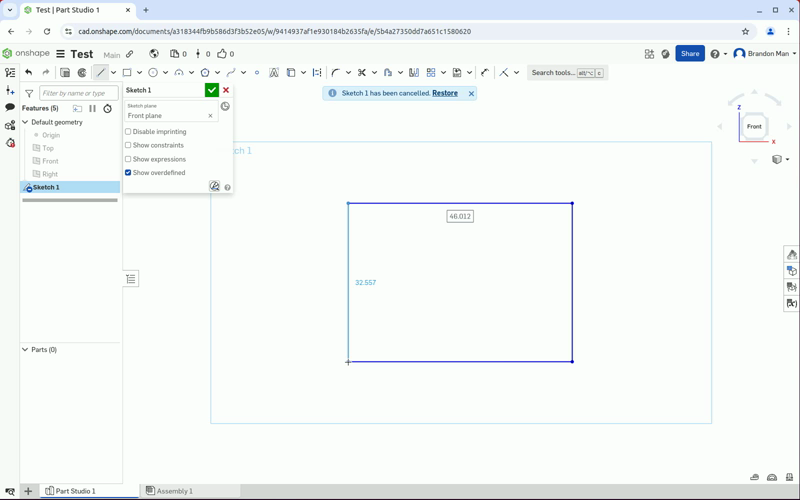
key(esc)
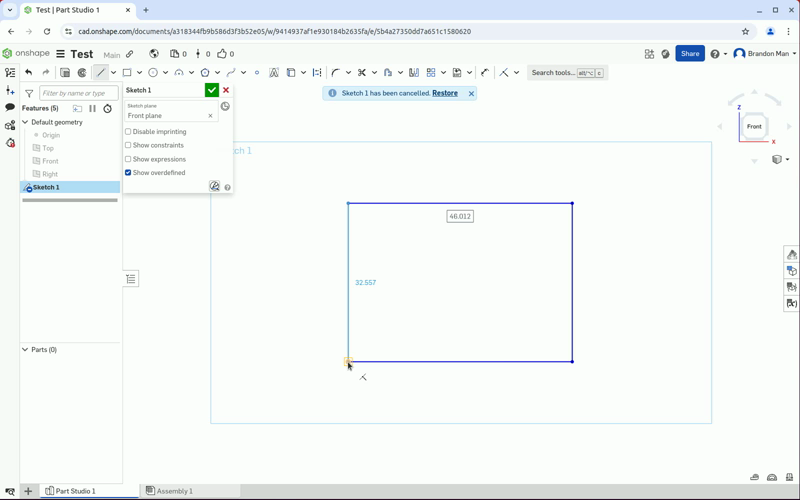
mouse_move(395, 265)
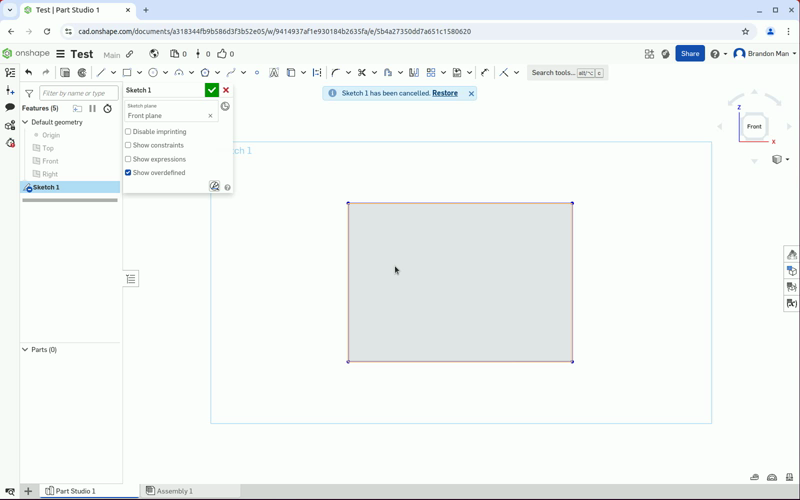
click(395, 265)
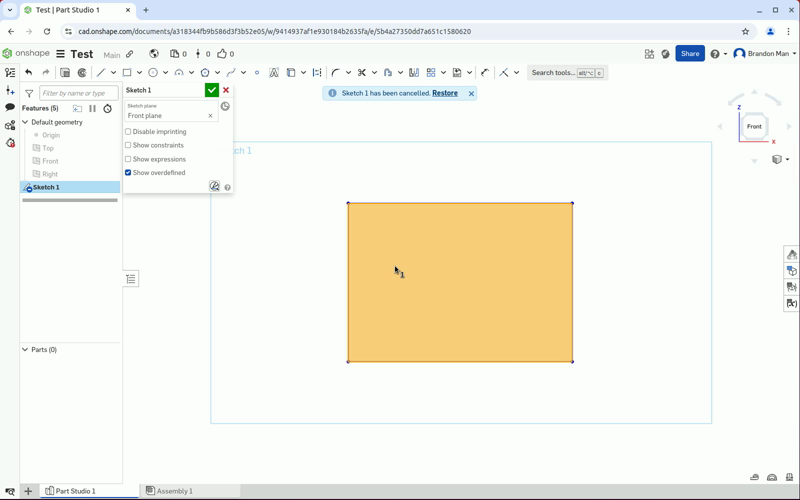
mouse_move(73, 352)
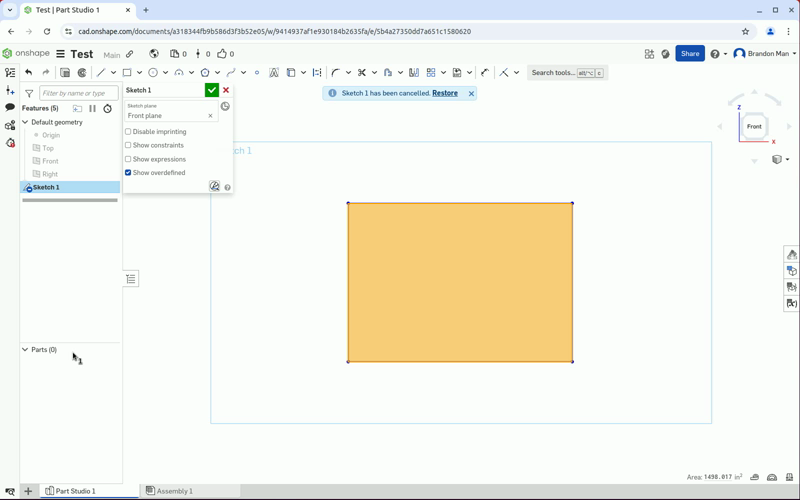
key(shift+y)
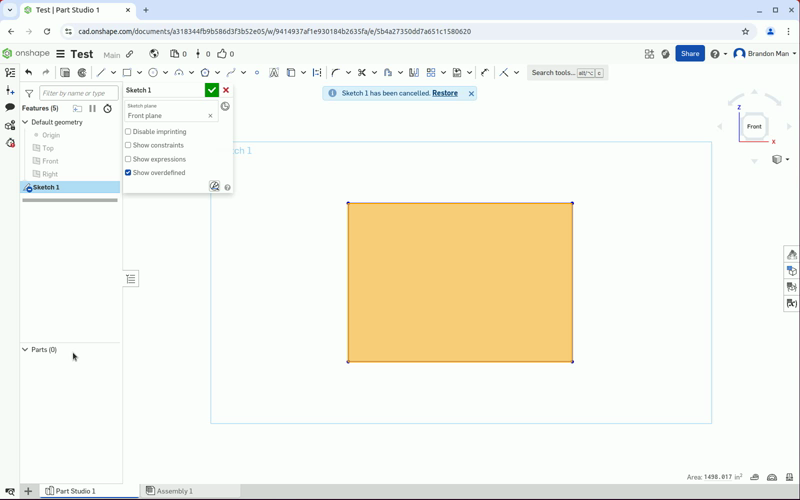
key(shift+e)
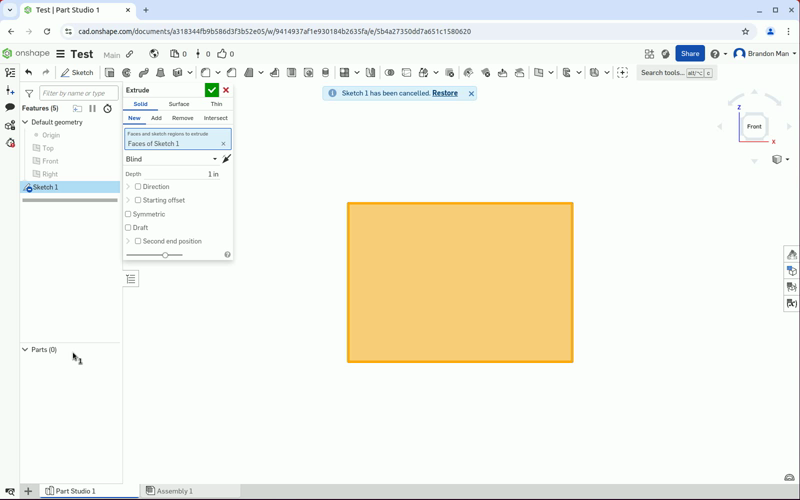
mouse_move(143, 106)
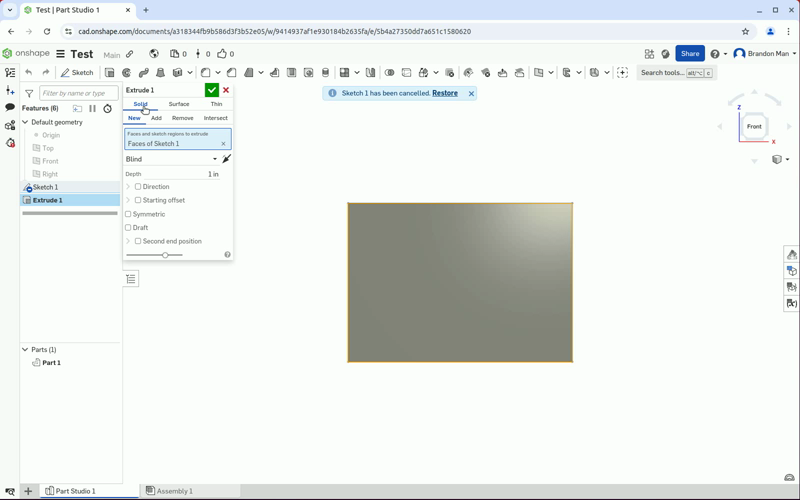
click(143, 106)
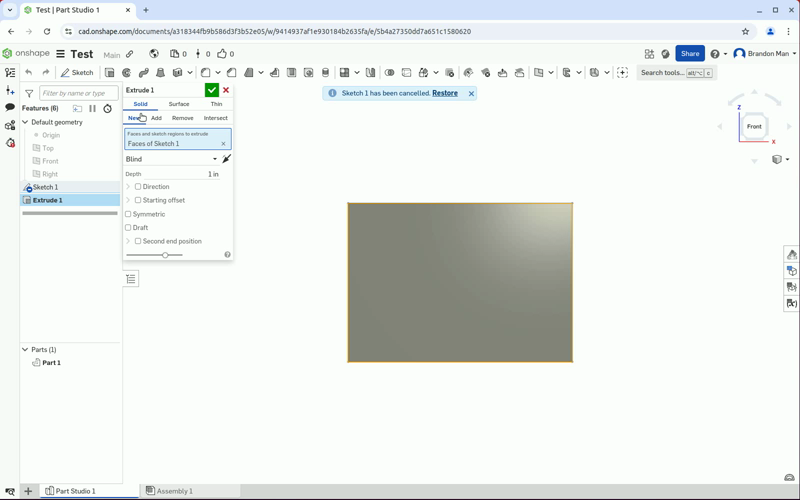
mouse_move(137, 120)
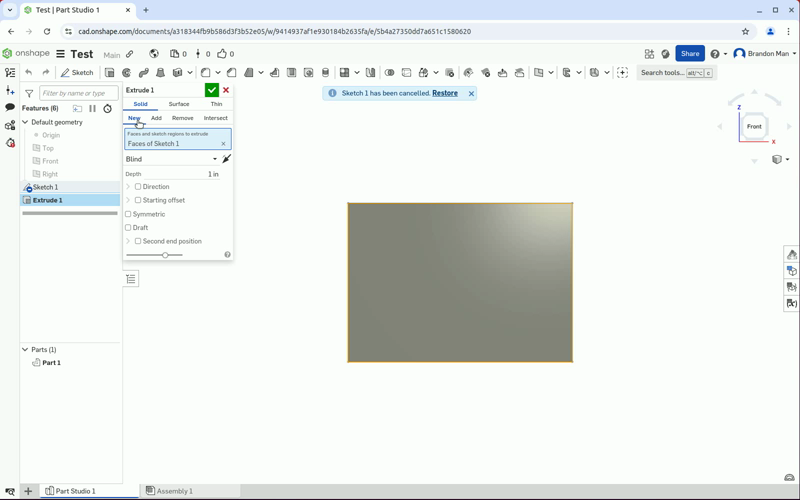
click(137, 120)
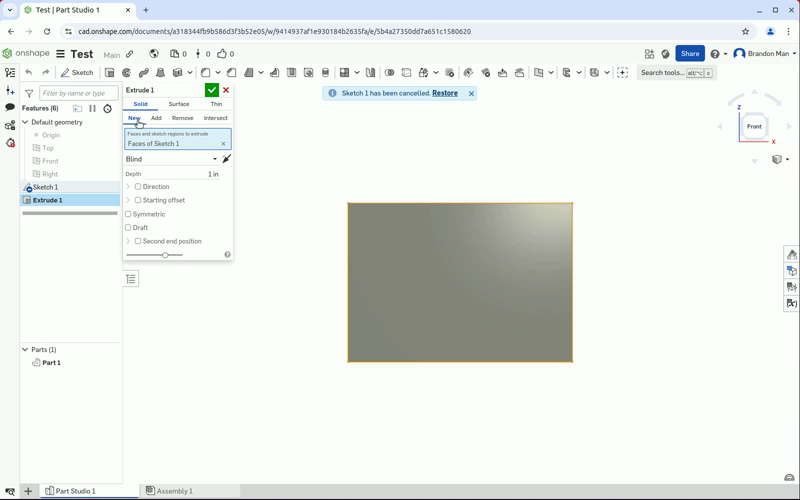
key(tab, 4)
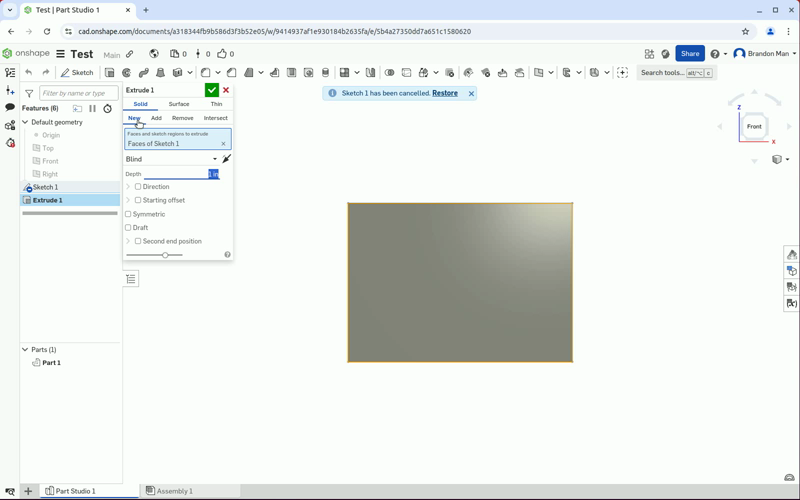
text(8.666)
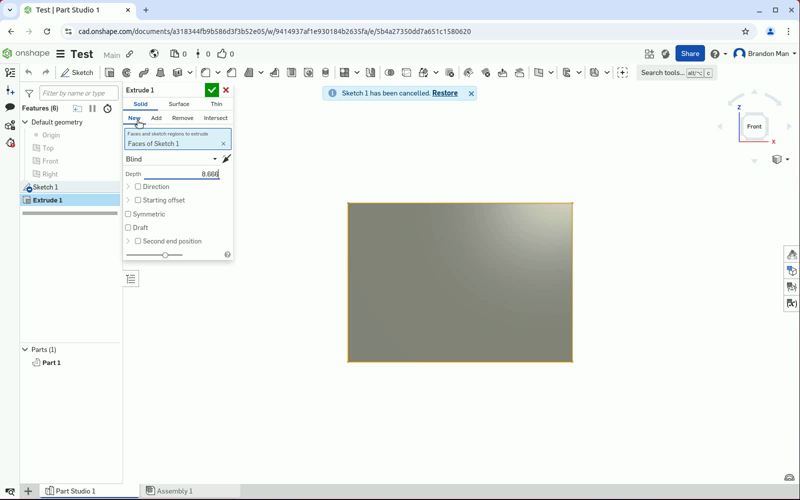
key(enter)
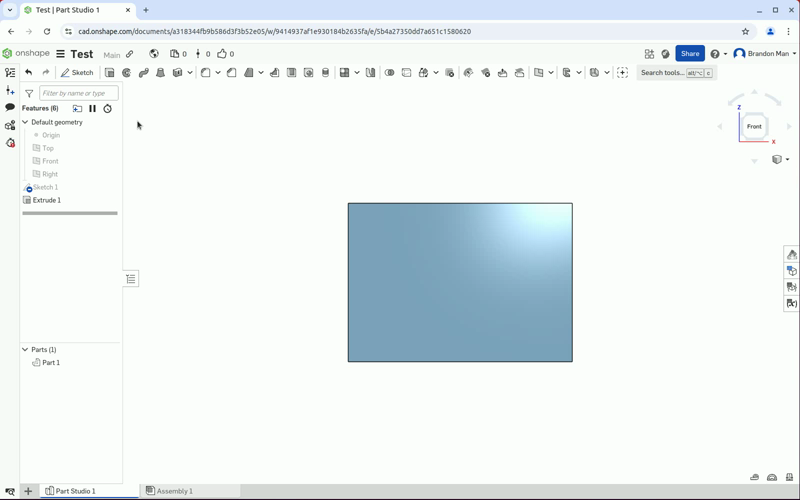
key(shift+h)
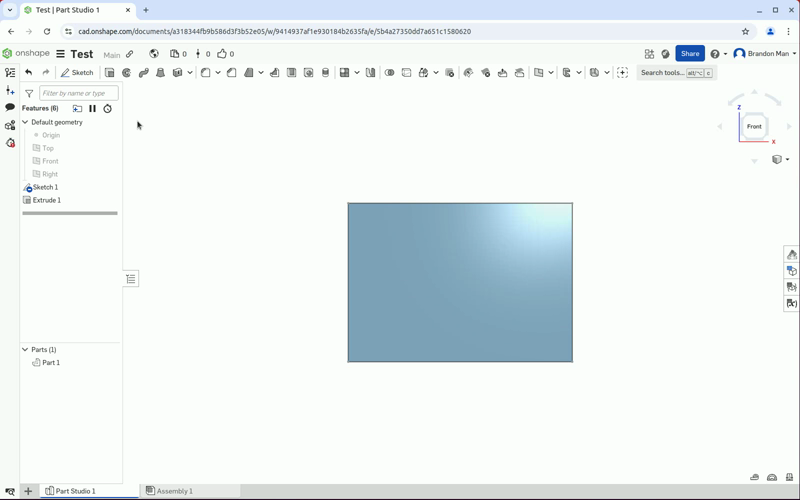
key(shift+h)
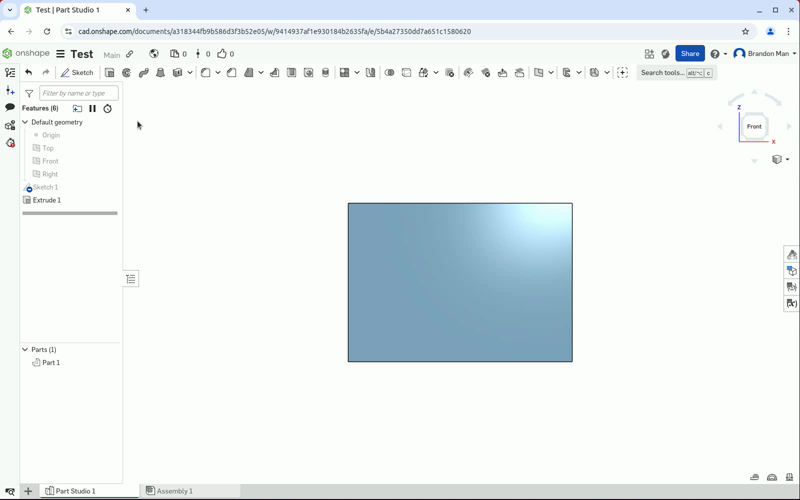
mouse_move(73, 189)
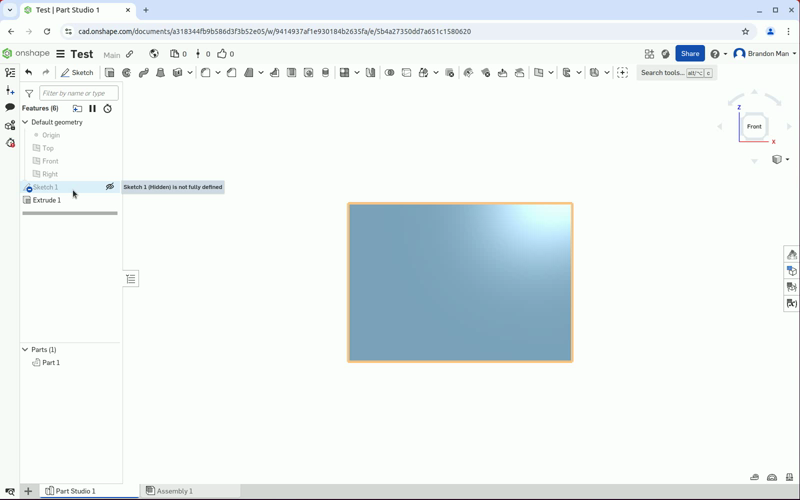
click(73, 189)
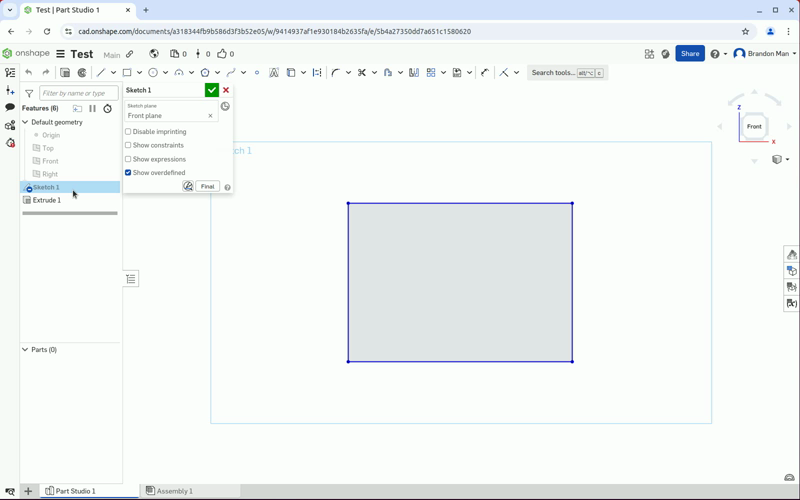
mouse_move(229, 92)
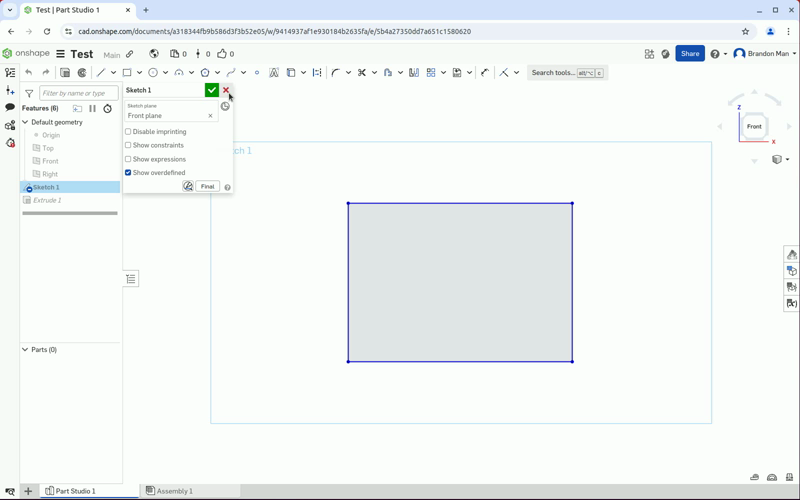
click(229, 92)
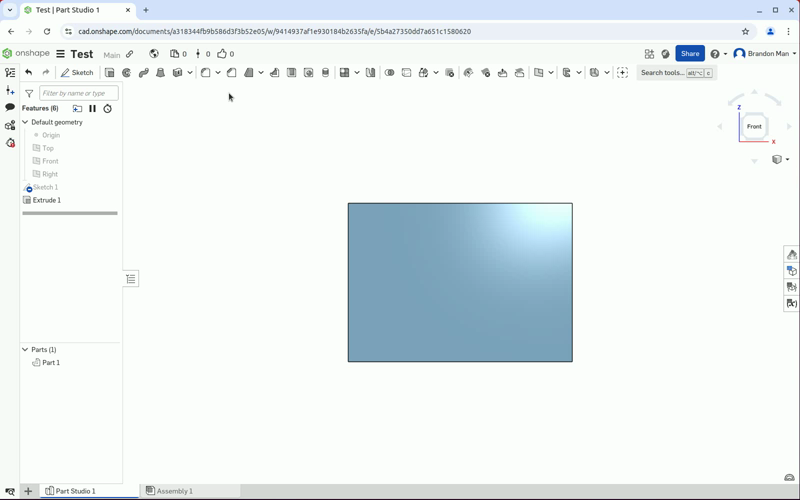
mouse_move(541, 75)
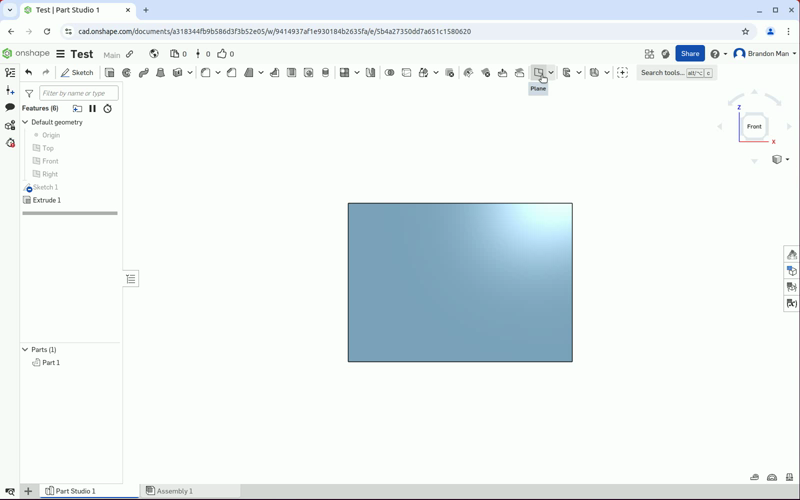
click(541, 75)
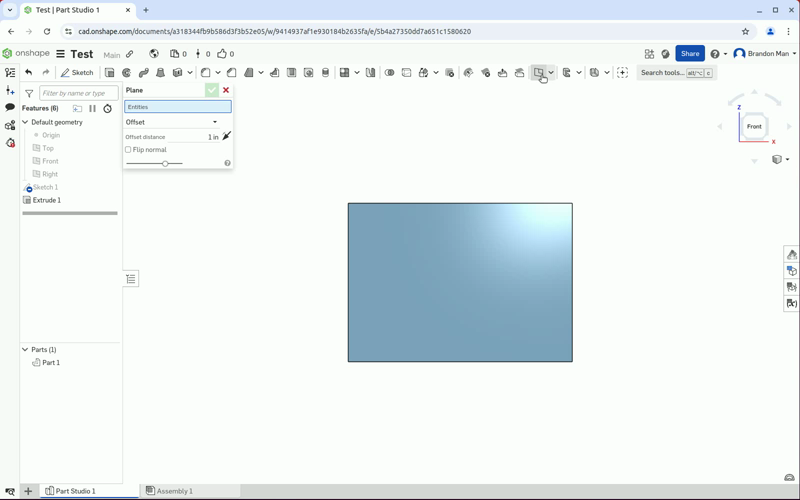
mouse_move(73, 163)
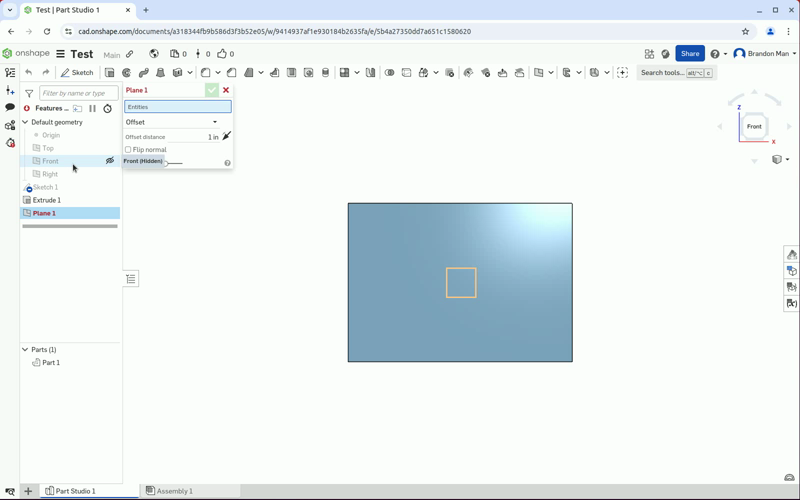
click(73, 163)
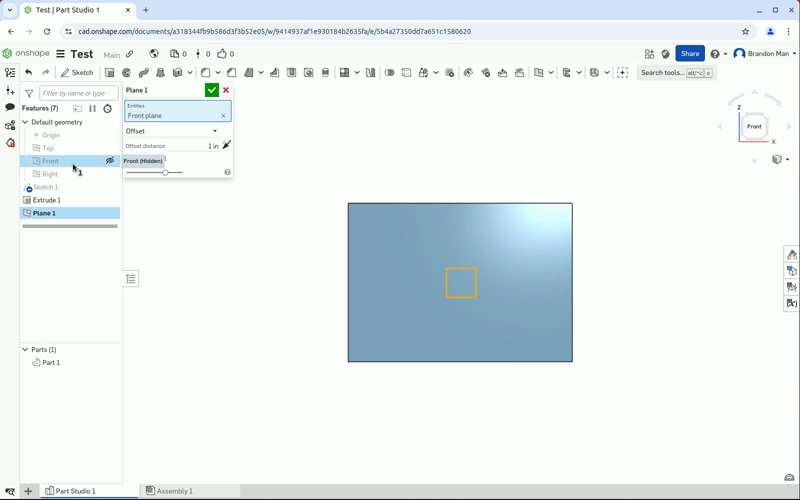
key(tab, 2)
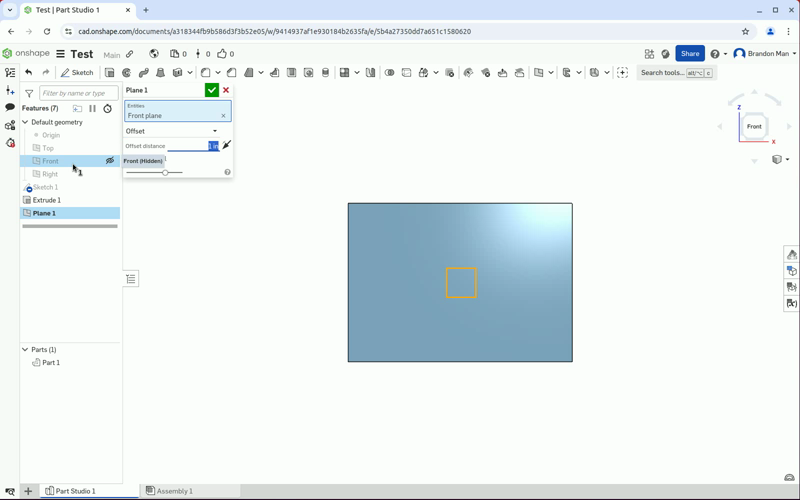
text(8.658)
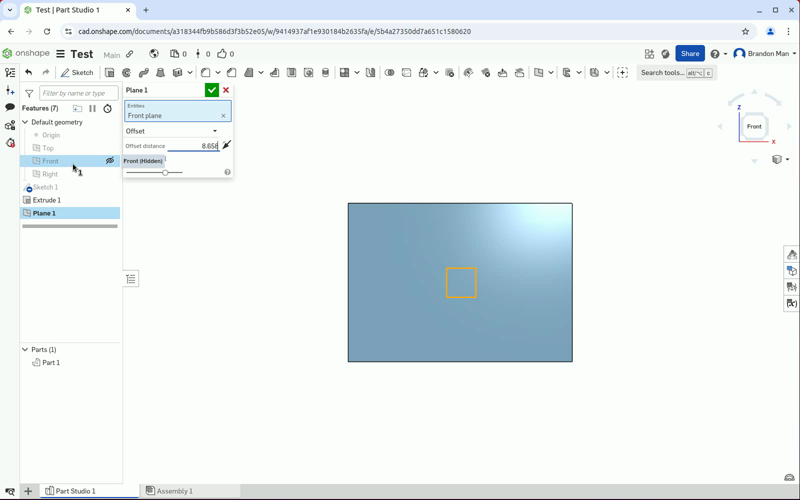
key(enter, 2)
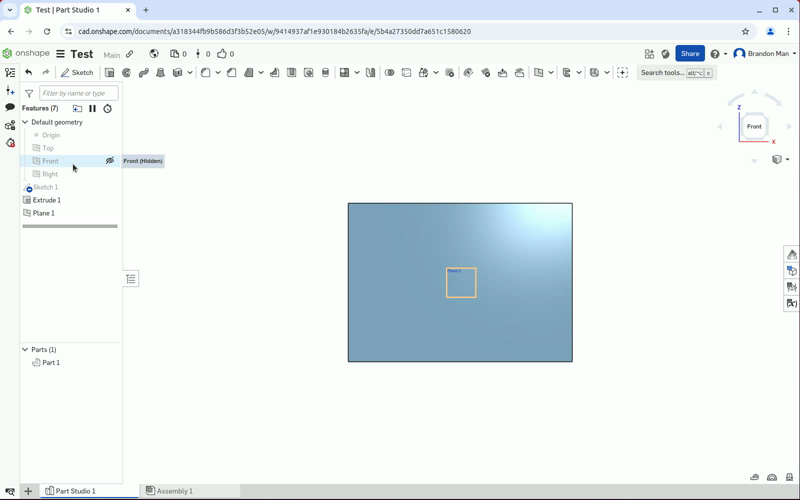
key(shift+s)
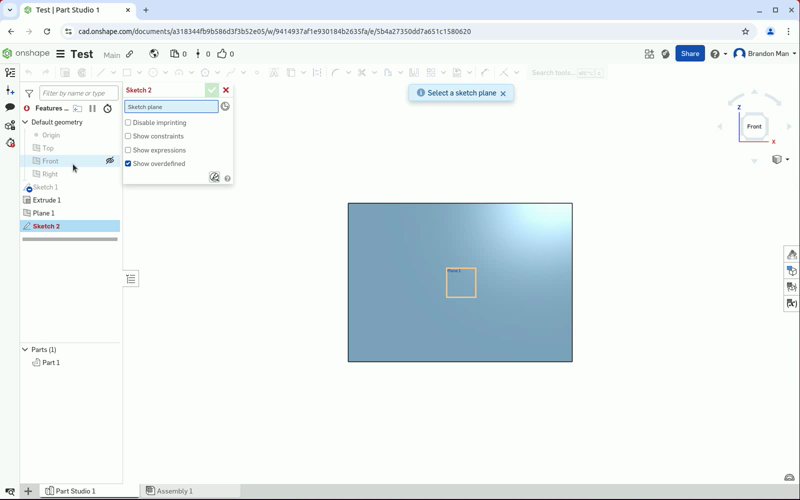
mouse_move(73, 215)
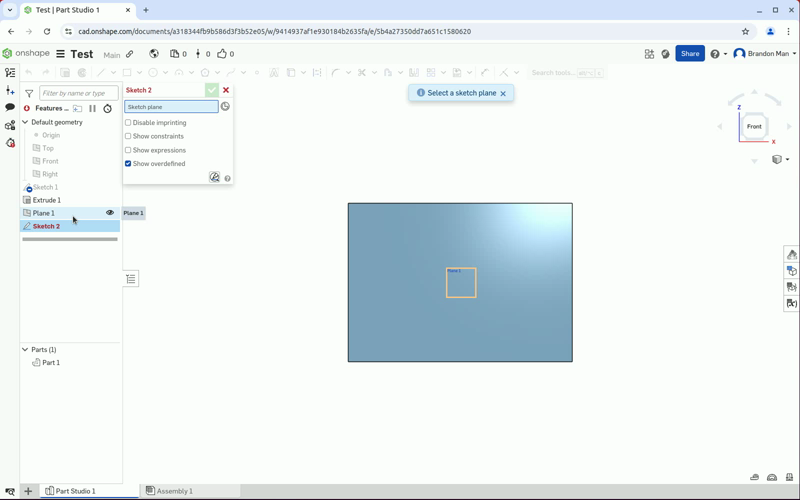
click(73, 215)
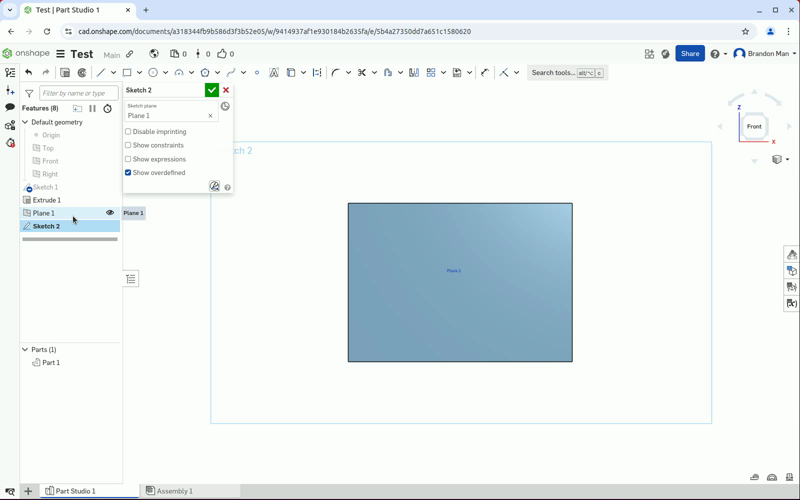
mouse_move(73, 352)
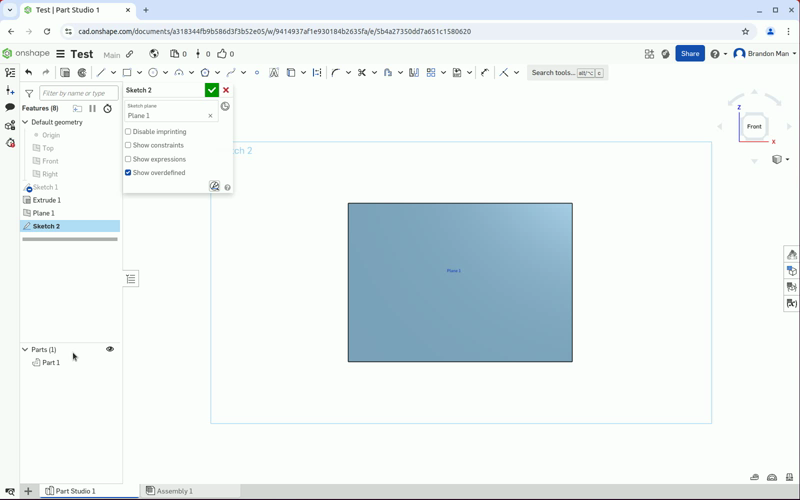
key(y)
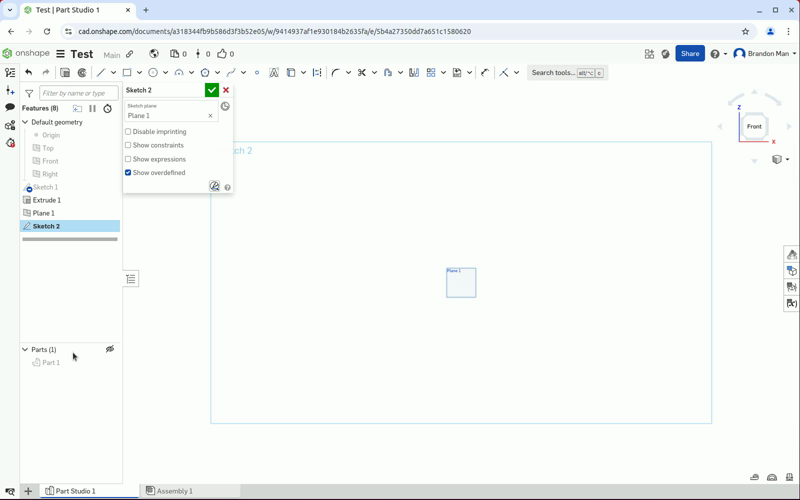
key(c)
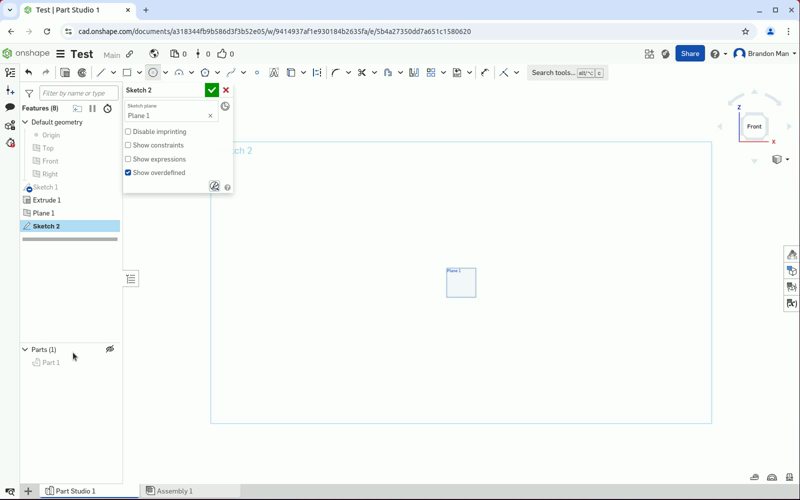
key_down(shift)
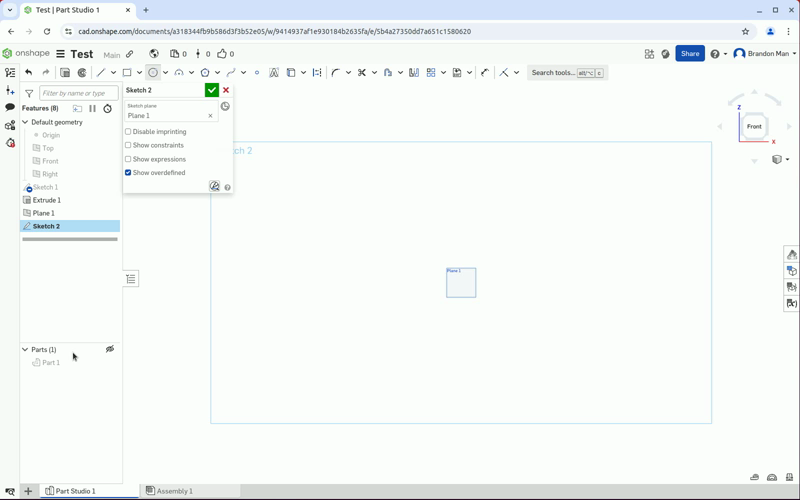
mouse_move(461, 282)
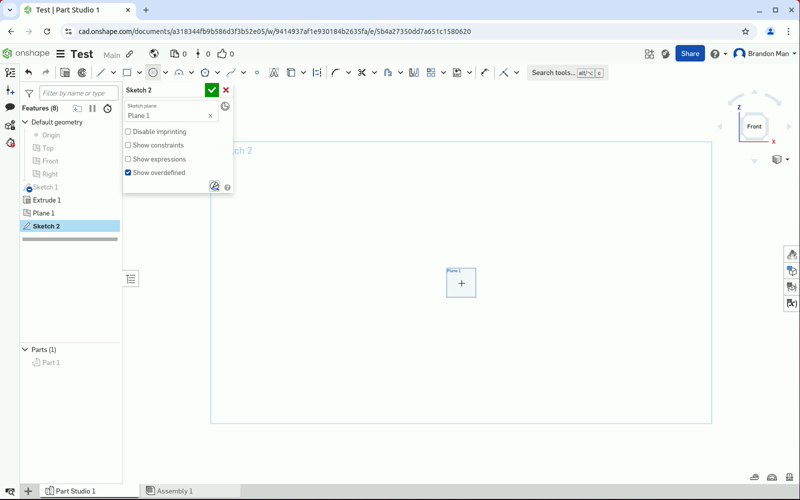
click(461, 282)
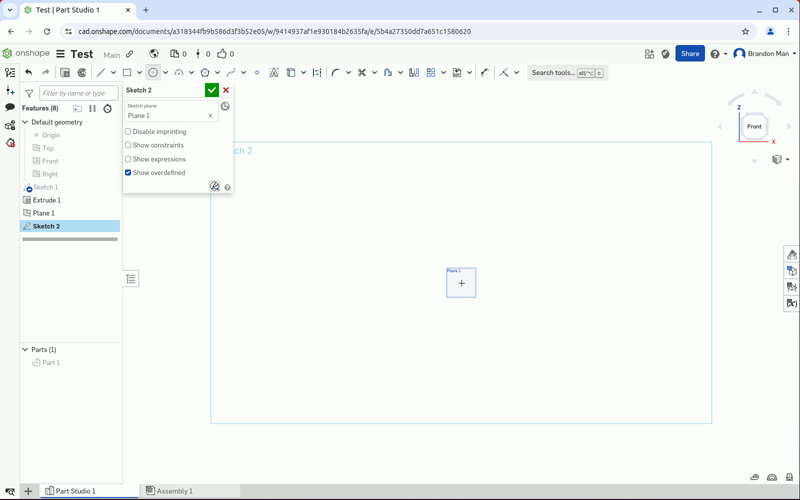
key_up(shift)
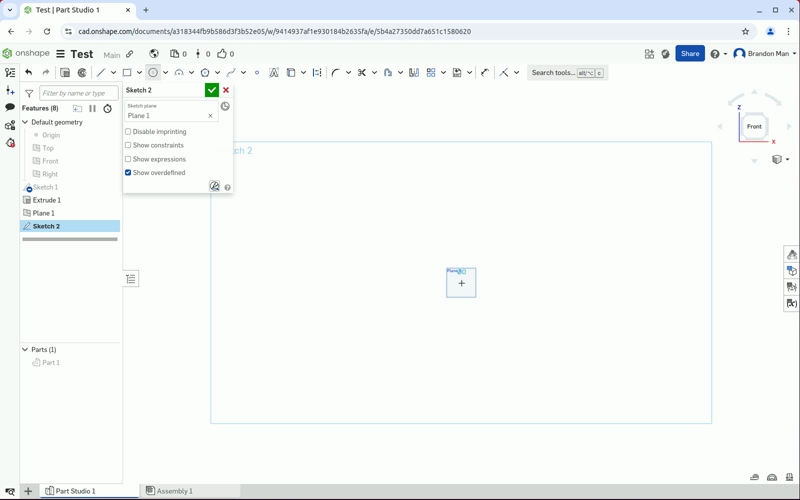
mouse_move(527, 282)
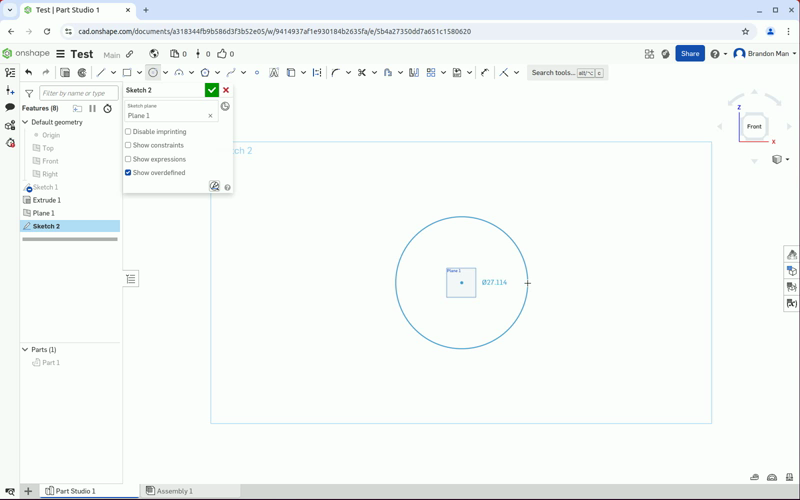
click(527, 282)
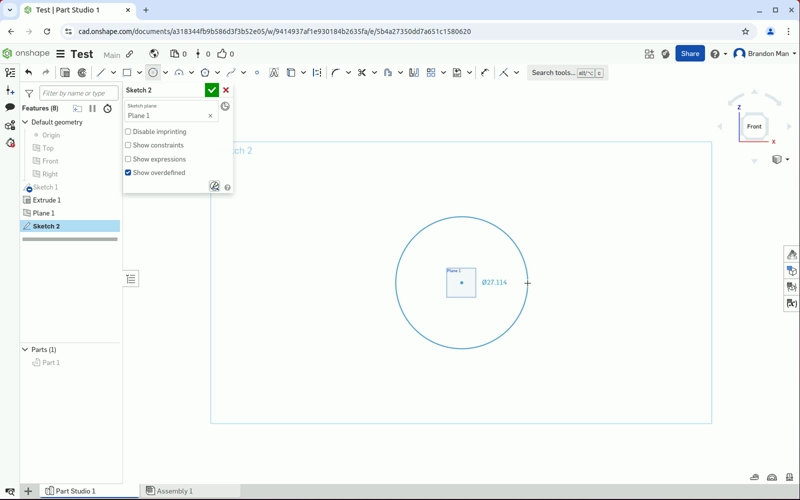
key(esc)
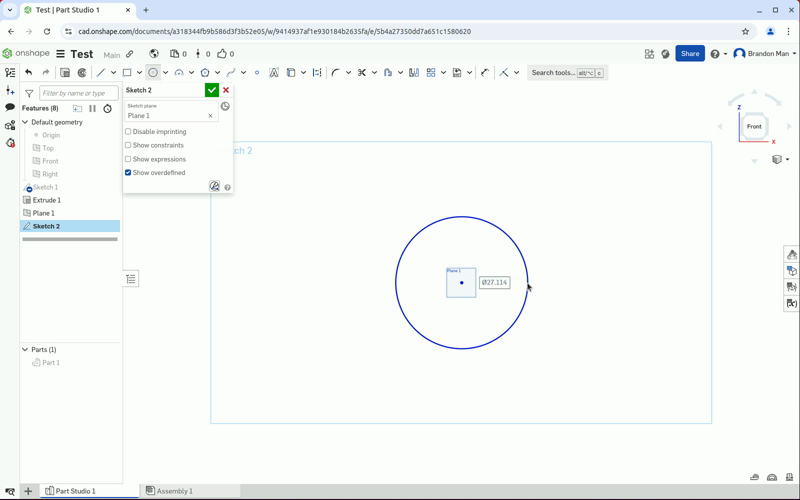
mouse_move(498, 277)
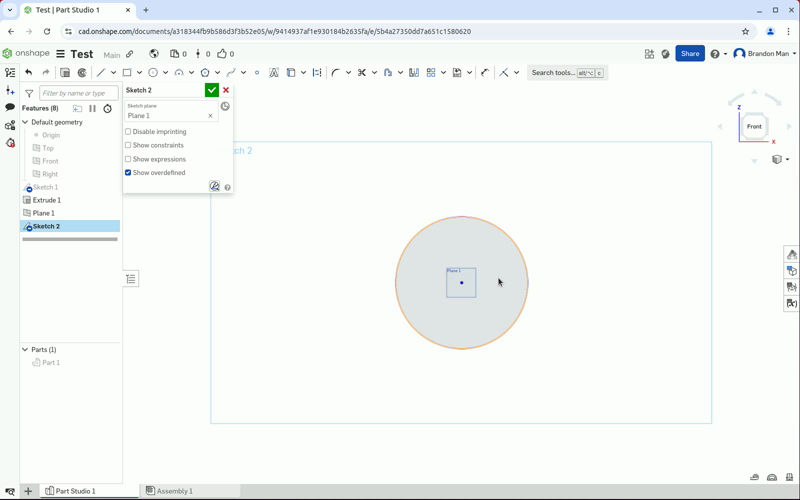
click(498, 277)
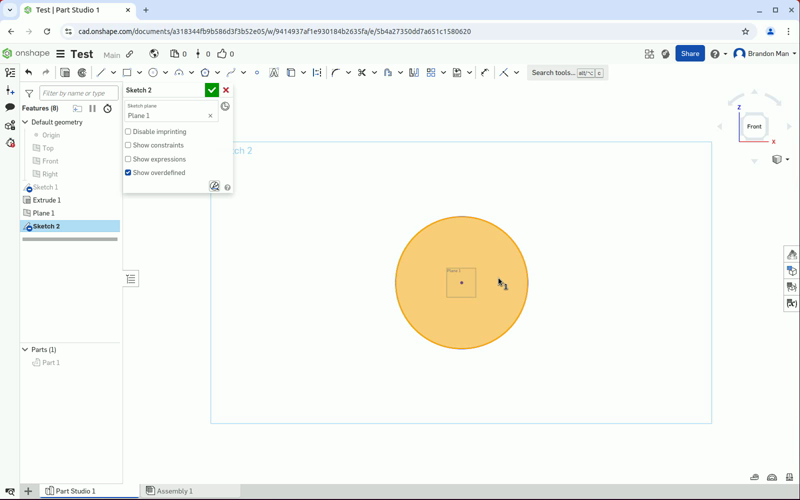
mouse_move(73, 352)
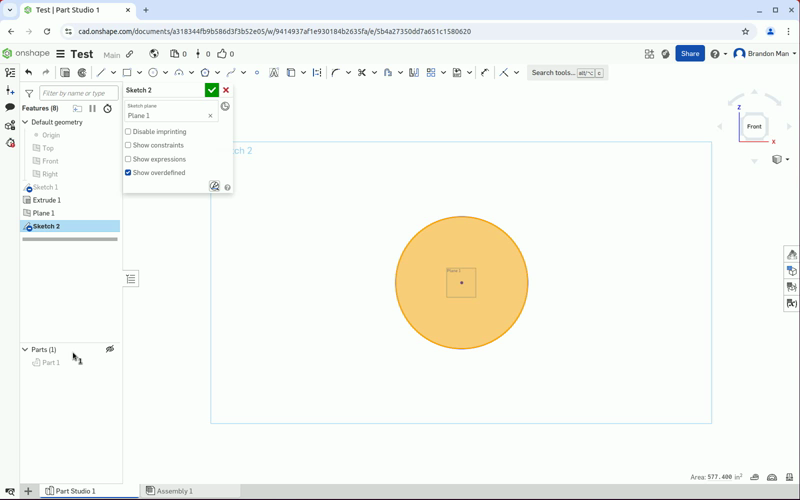
key(shift+y)
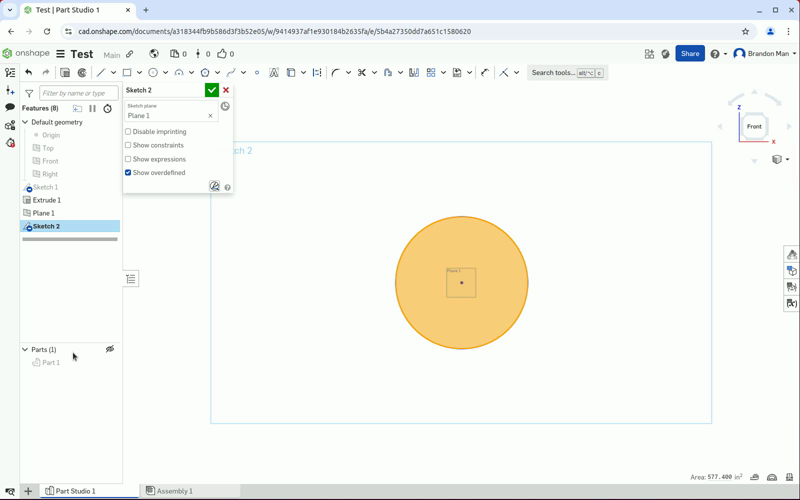
key(shift+e)
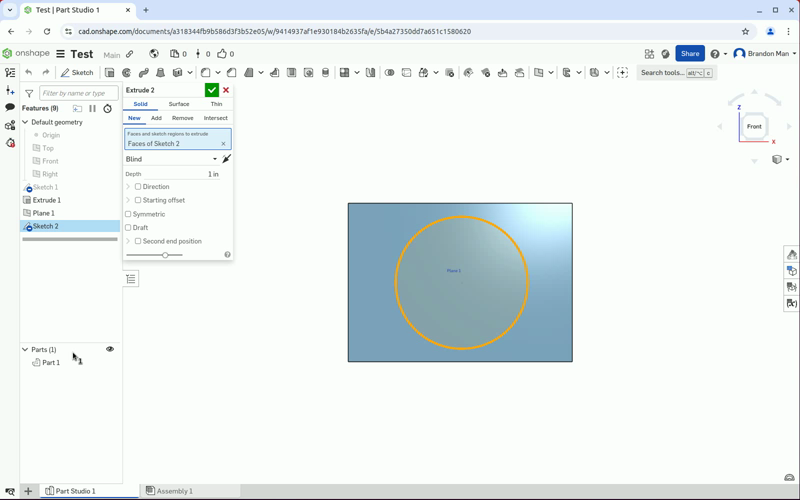
mouse_move(143, 106)
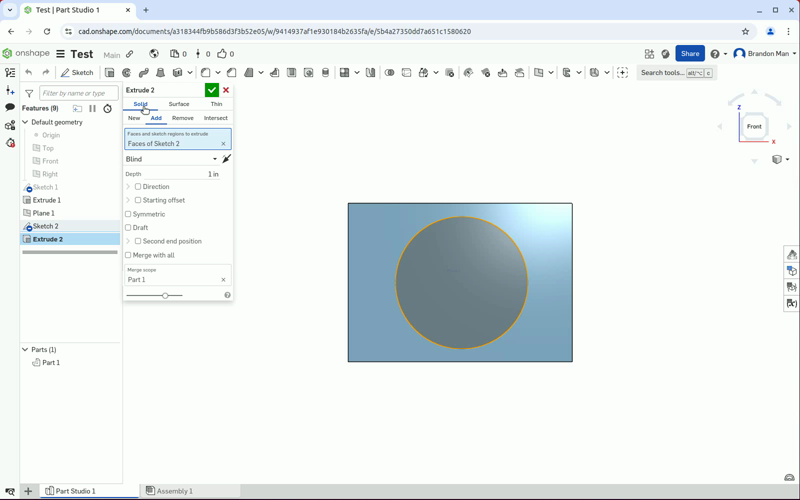
click(143, 106)
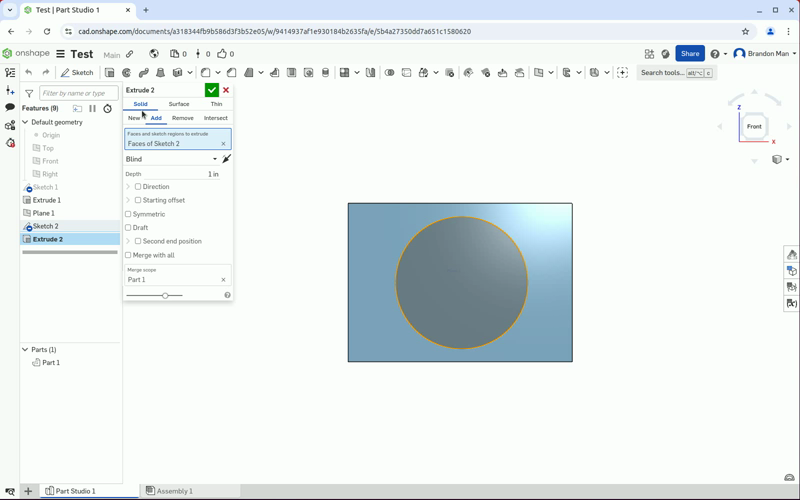
mouse_move(137, 120)
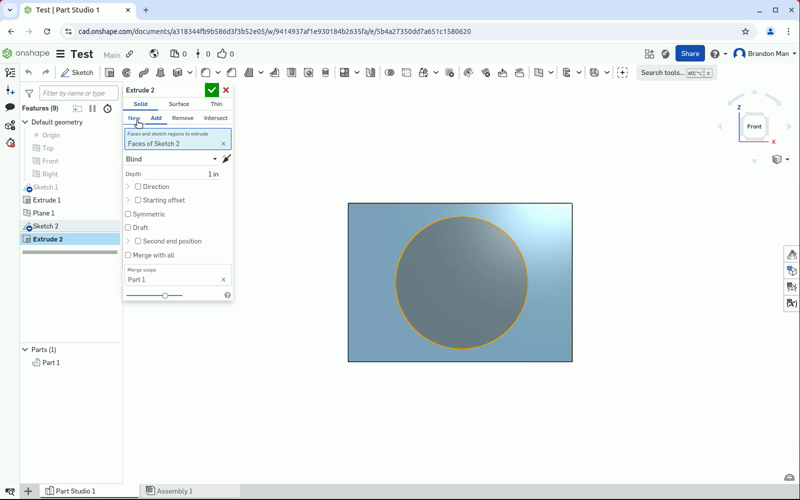
click(137, 120)
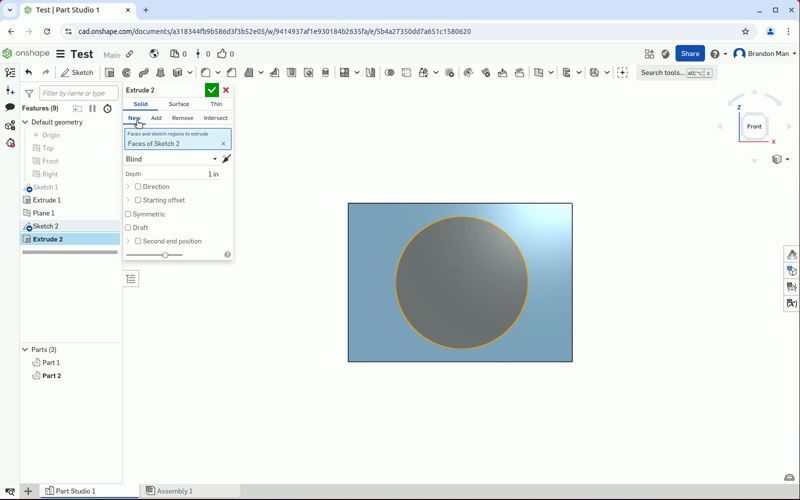
key(tab, 4)
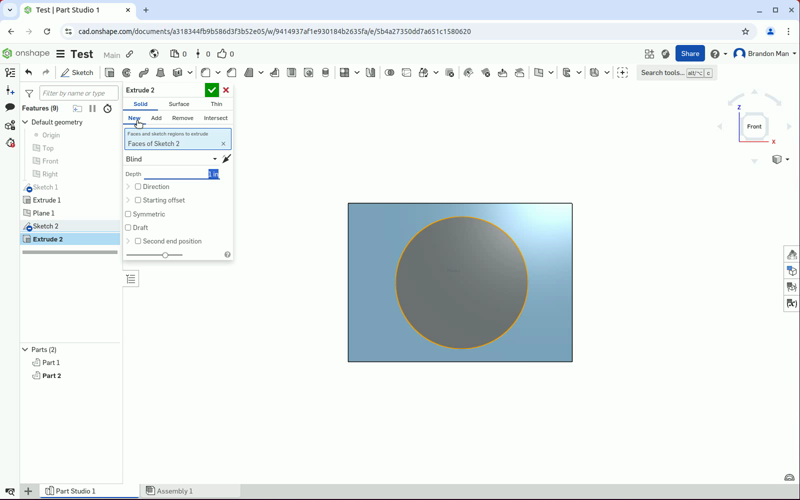
text(10.832)
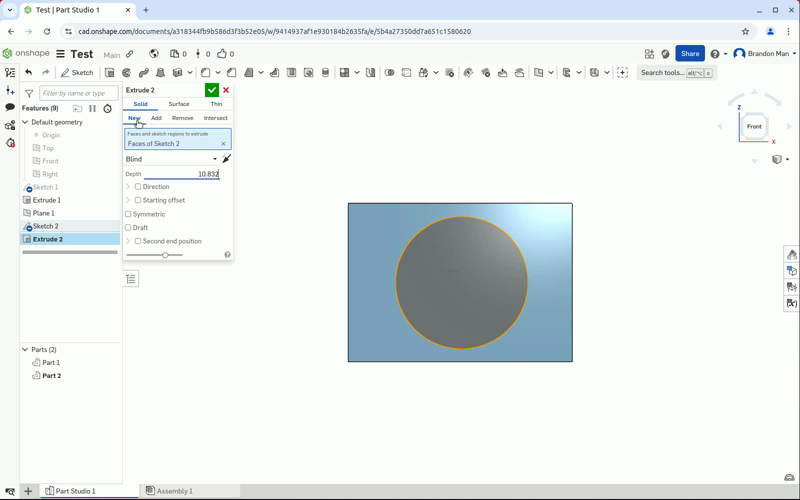
key(enter)
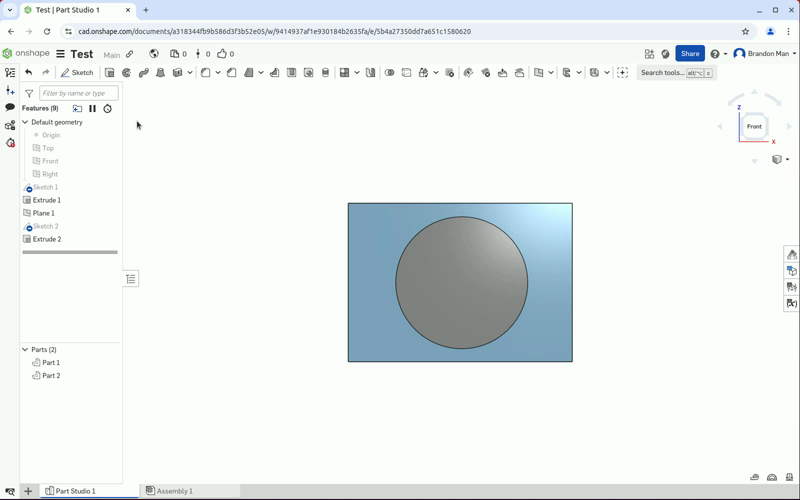
key(shift+h)
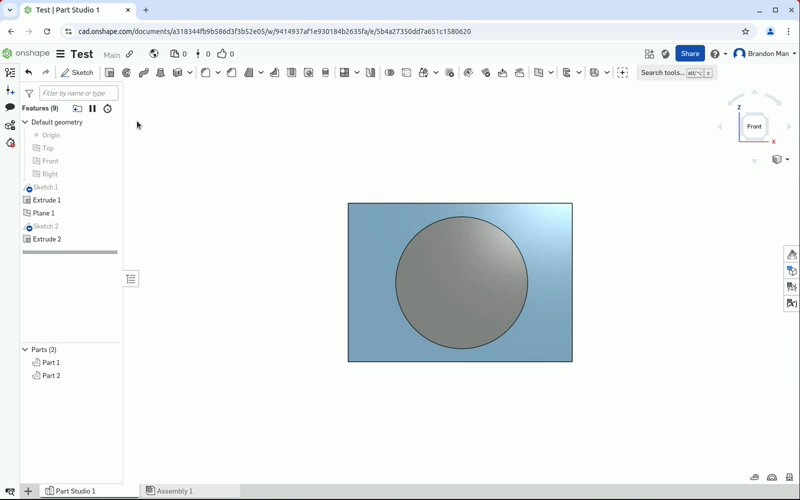
key(shift+h)
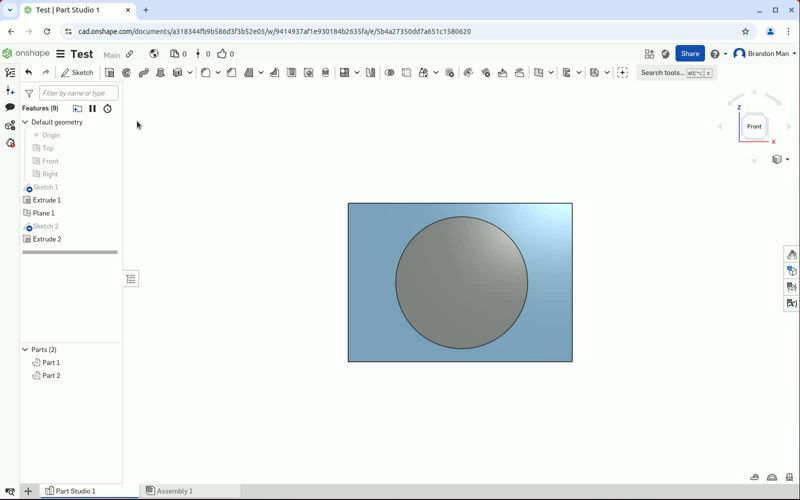
mouse_move(73, 189)
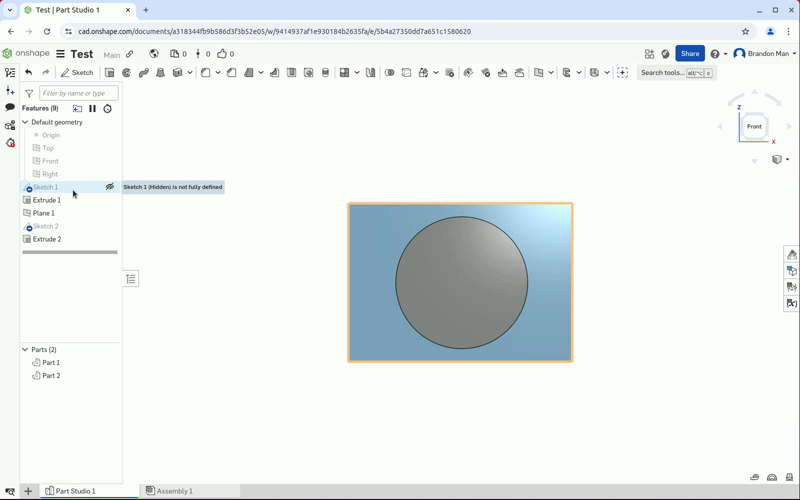
click(73, 189)
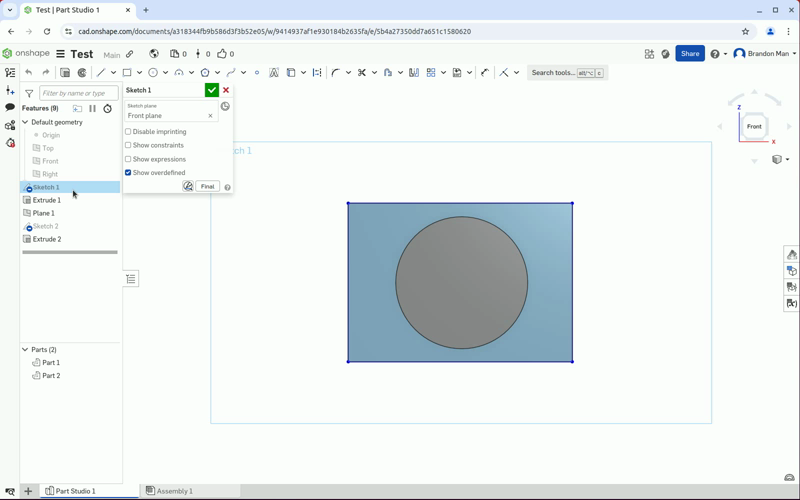
mouse_move(229, 92)
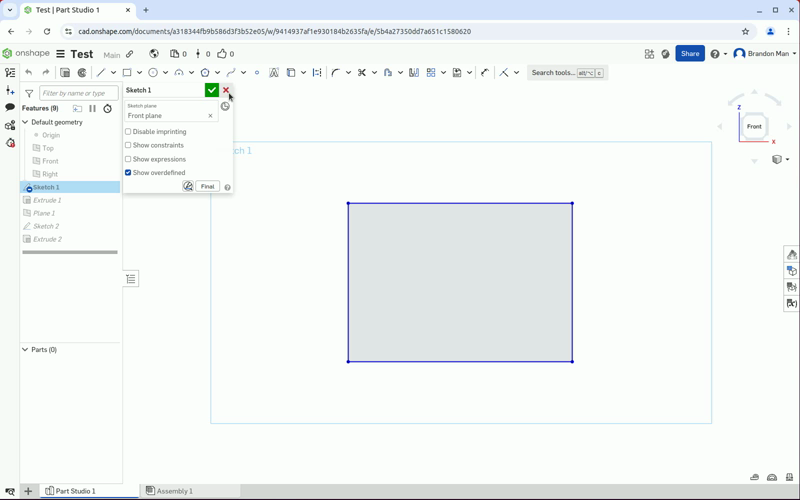
click(229, 92)
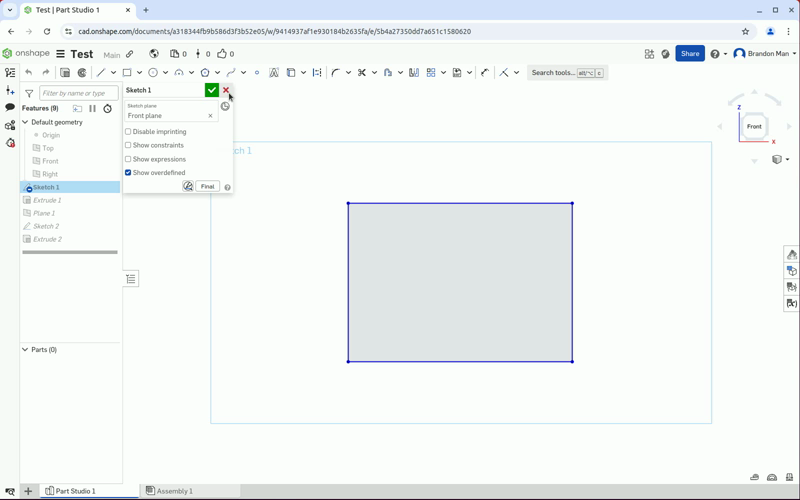
key(shift+s)
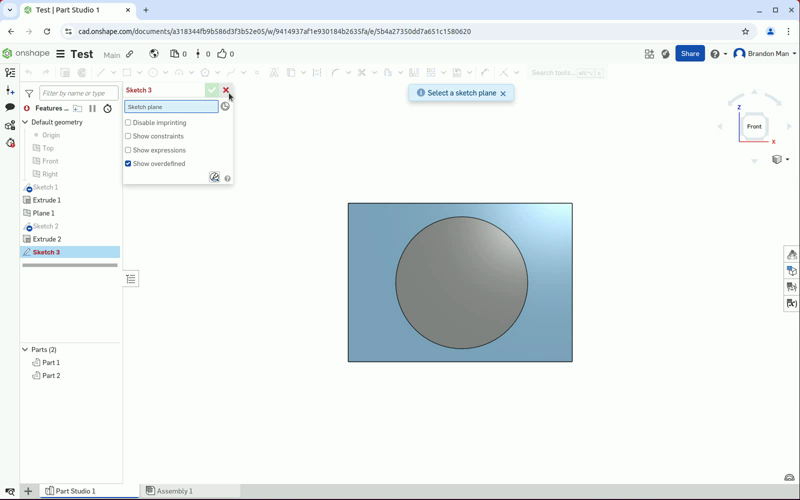
mouse_move(73, 163)
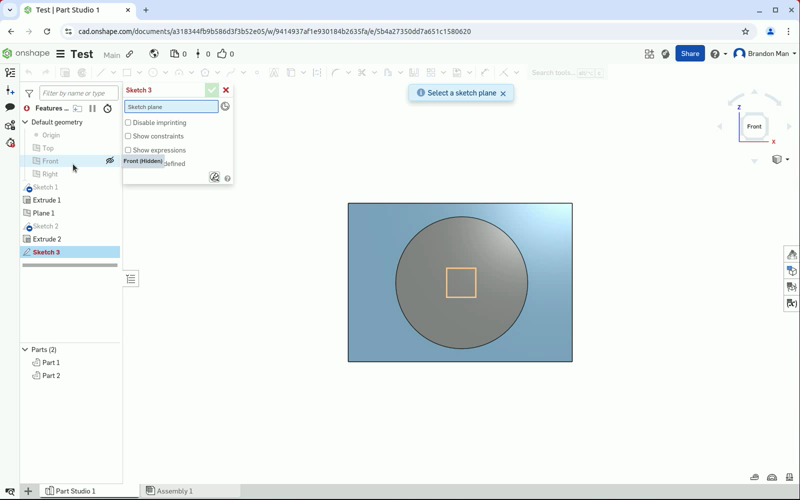
click(73, 163)
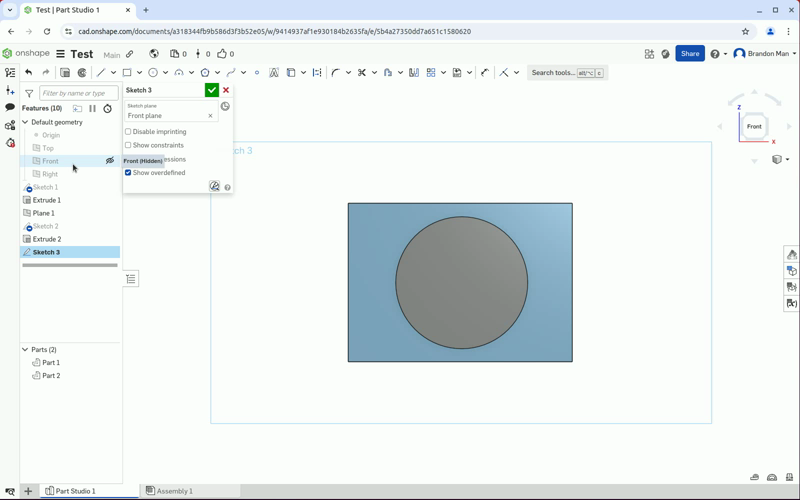
mouse_move(73, 352)
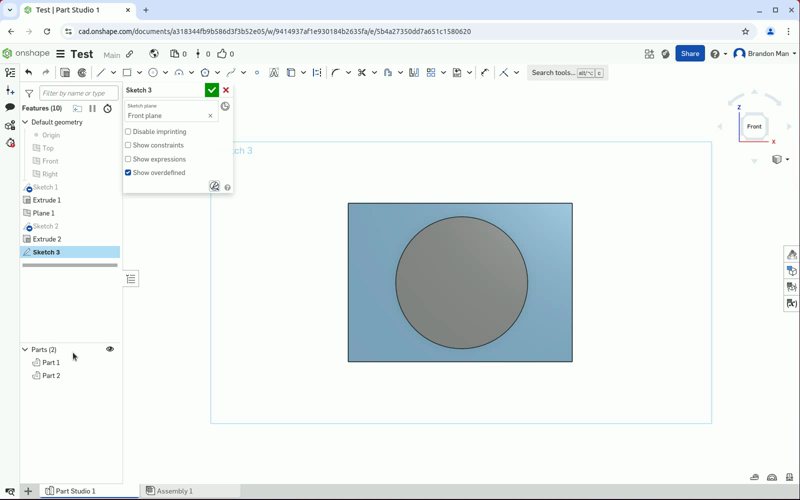
key(y)
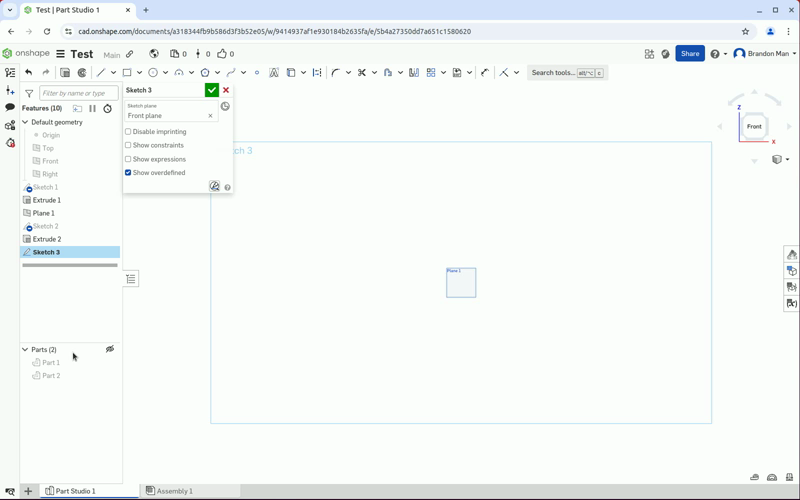
key(c)
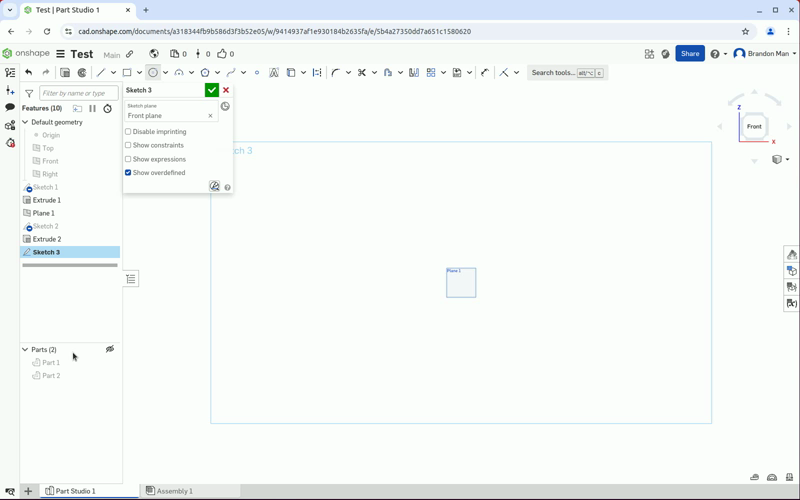
key_down(shift)
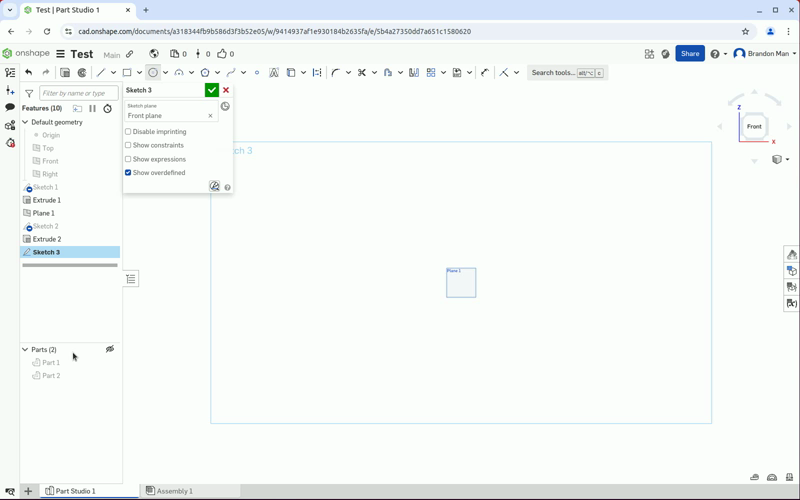
mouse_move(461, 282)
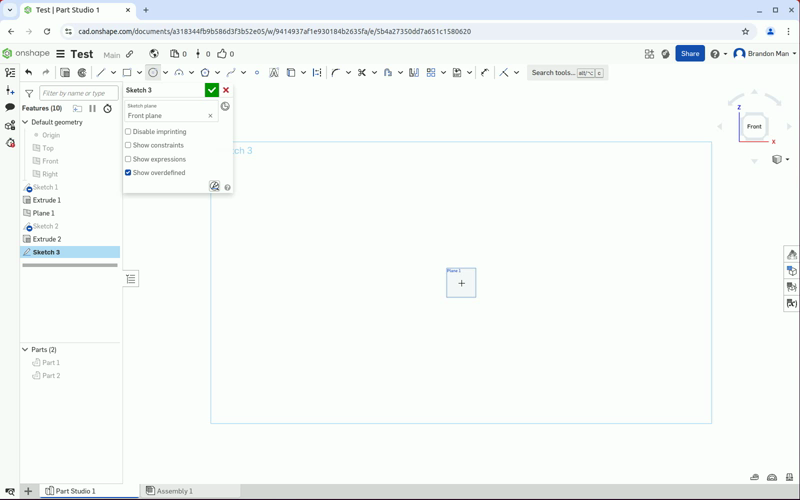
click(461, 282)
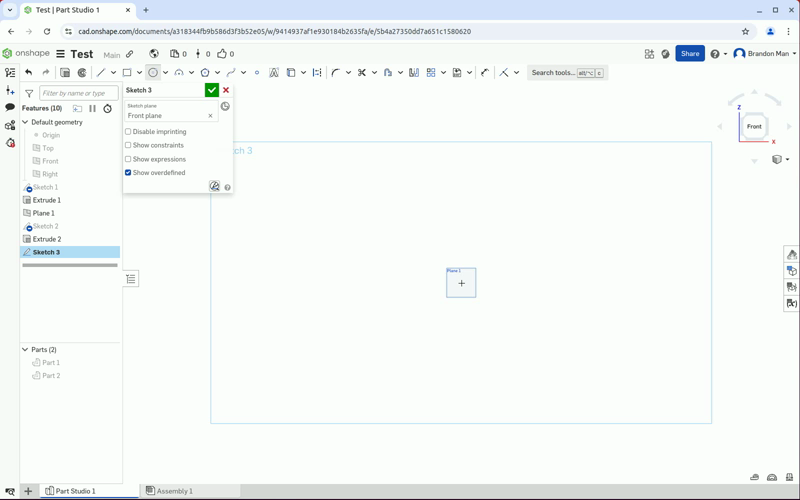
key_up(shift)
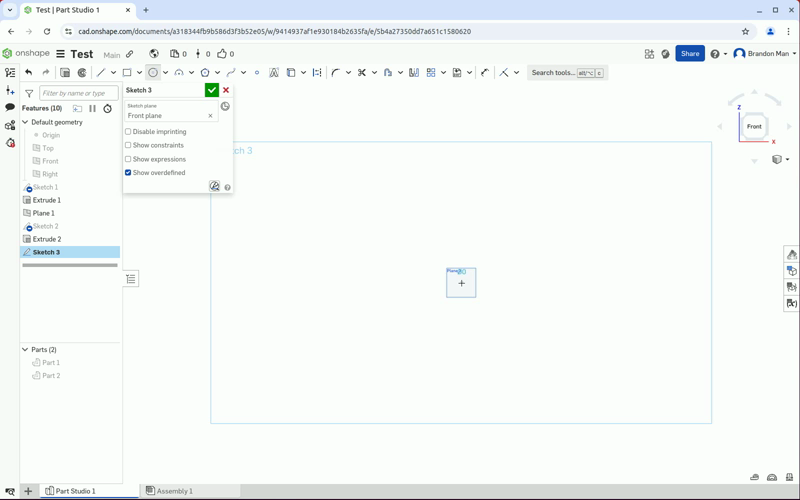
mouse_move(514, 282)
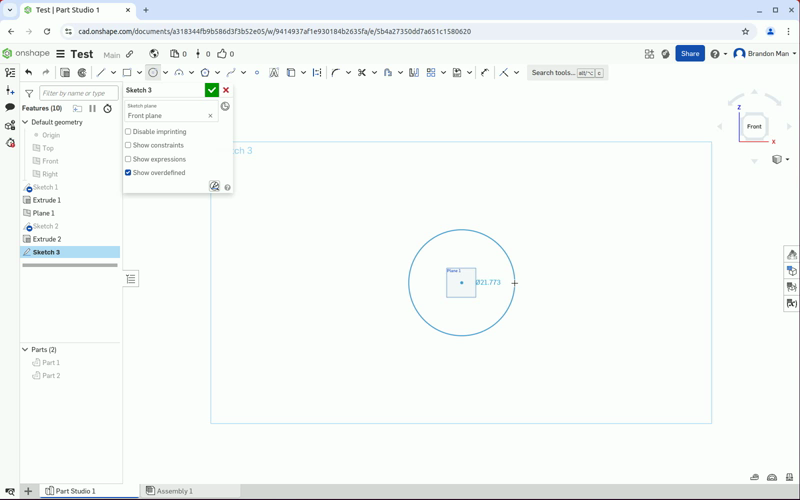
click(514, 282)
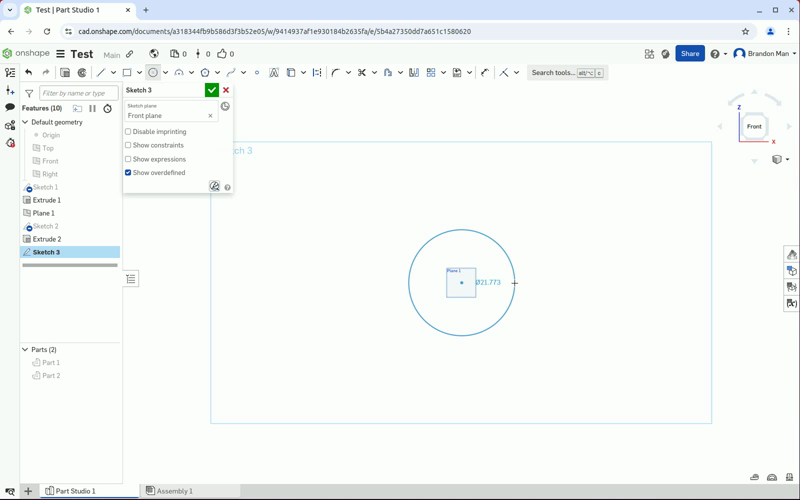
key(esc)
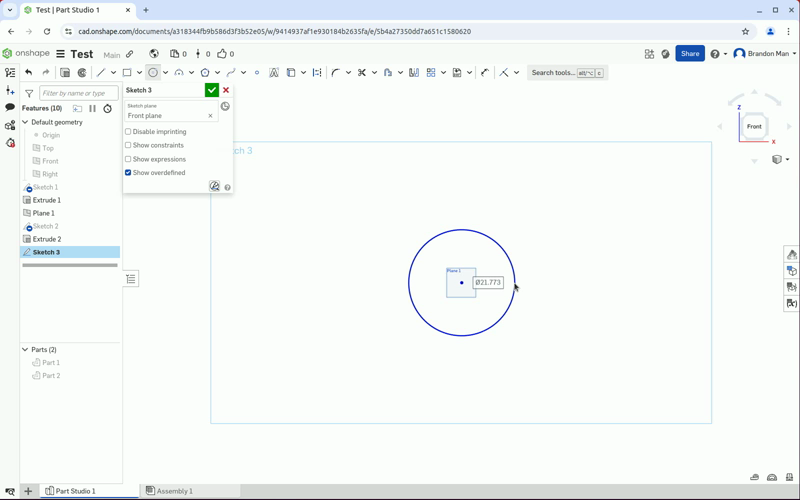
mouse_move(470, 319)
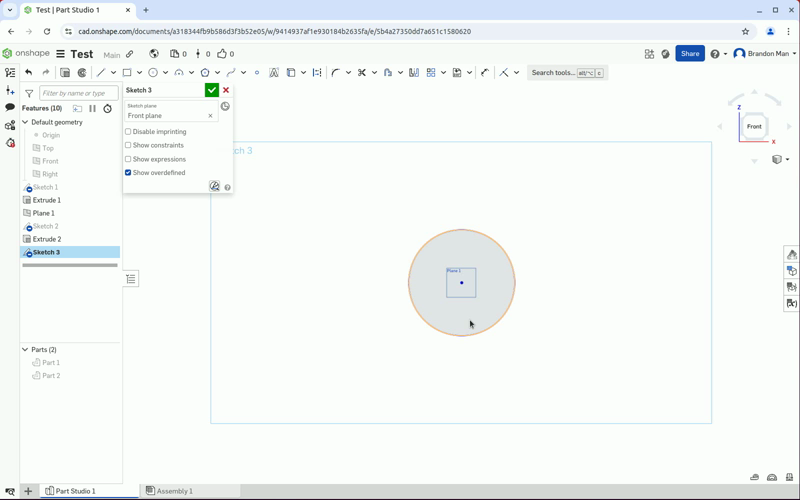
click(470, 319)
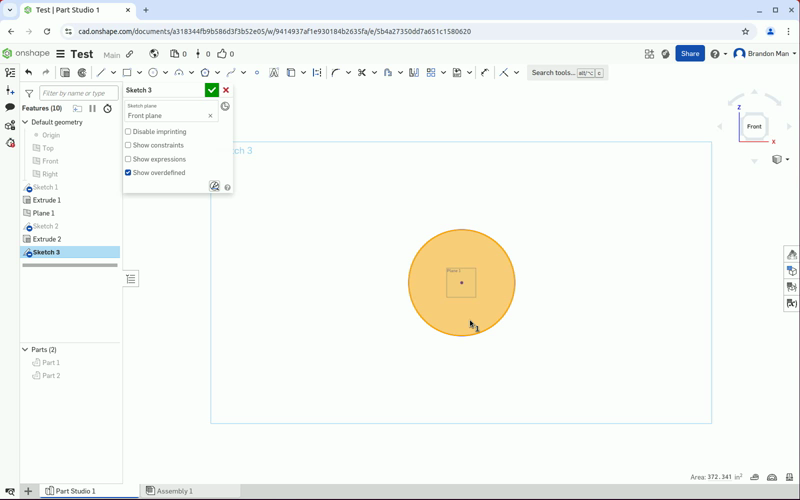
mouse_move(73, 352)
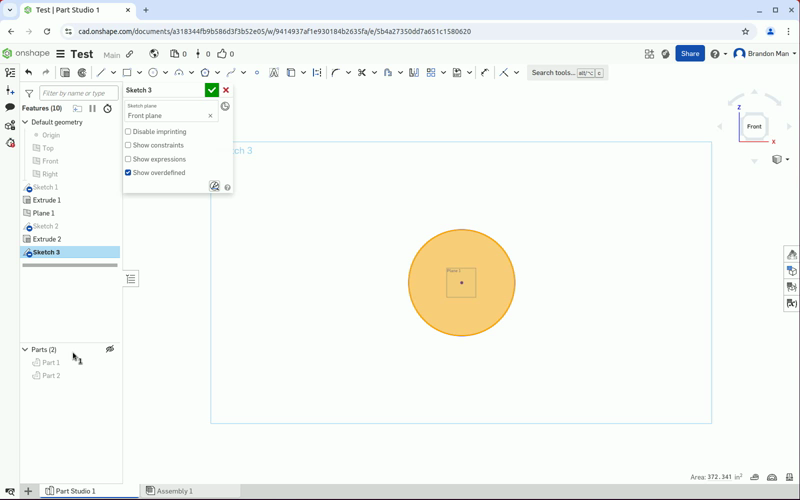
key(shift+y)
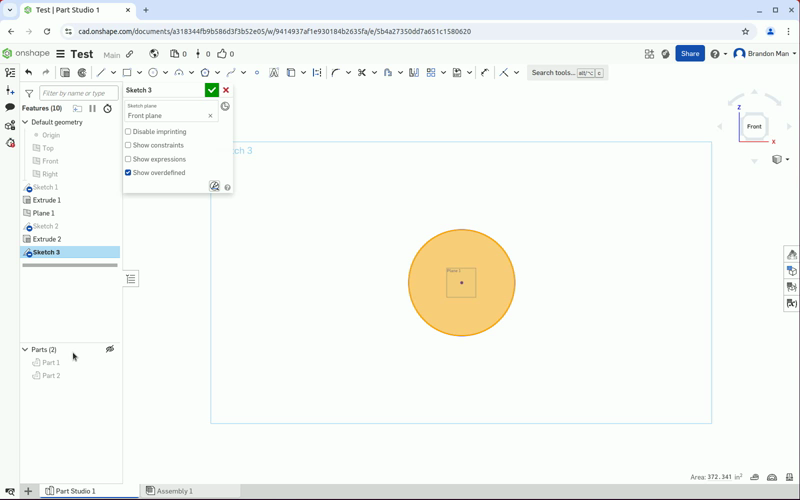
key(shift+e)
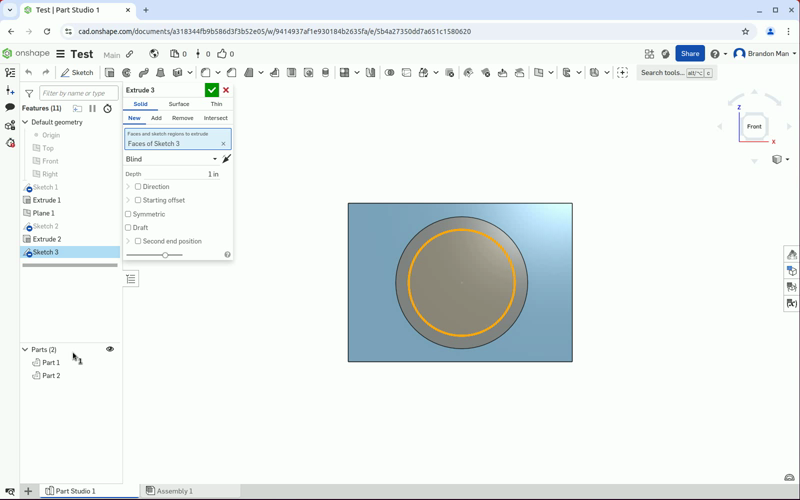
mouse_move(143, 106)
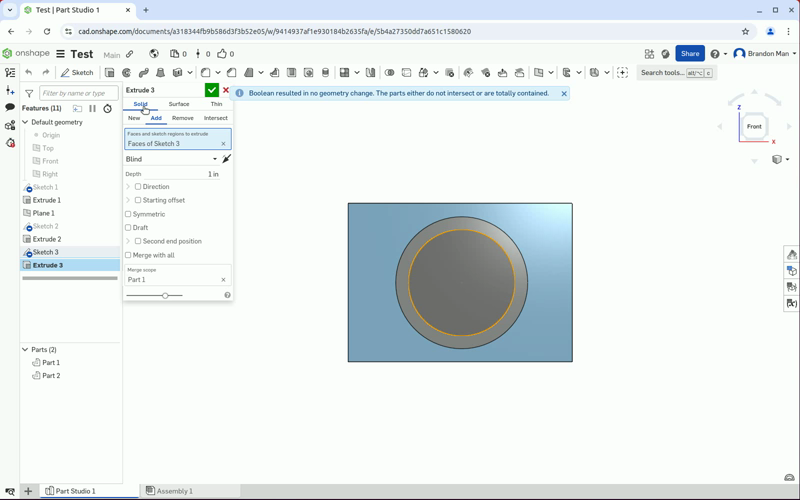
click(143, 106)
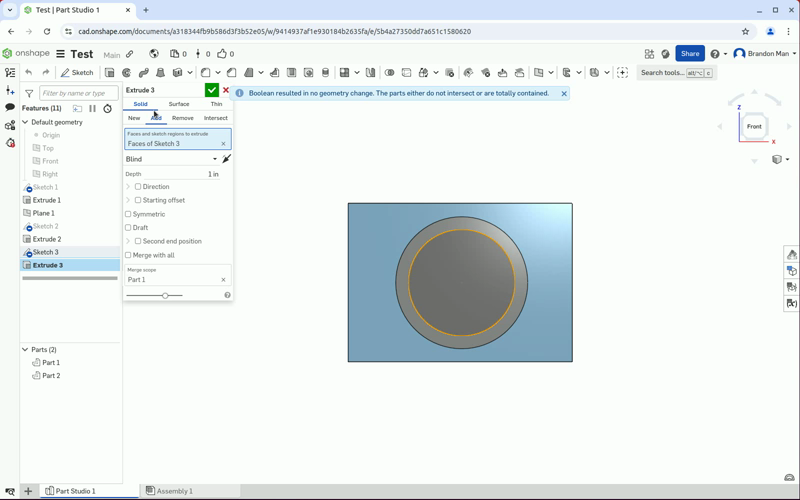
mouse_move(186, 120)
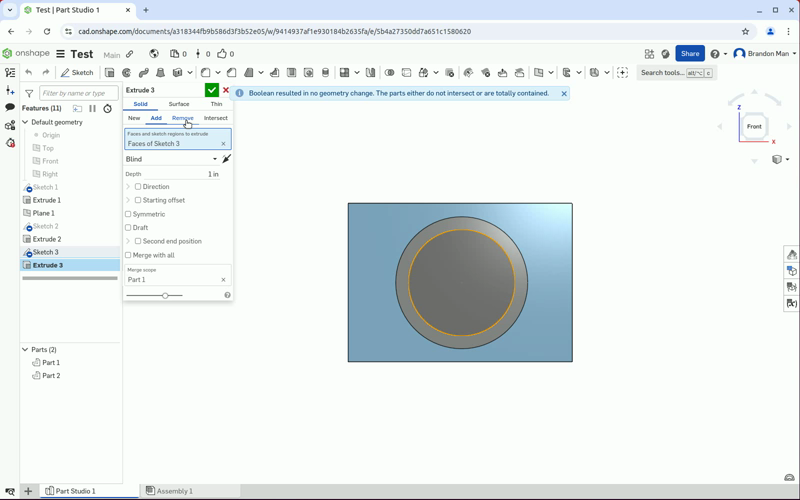
click(186, 120)
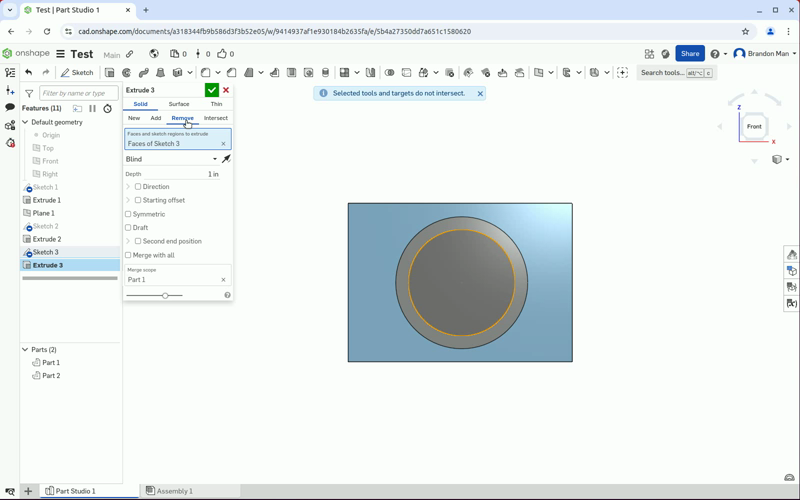
key(tab, 4)
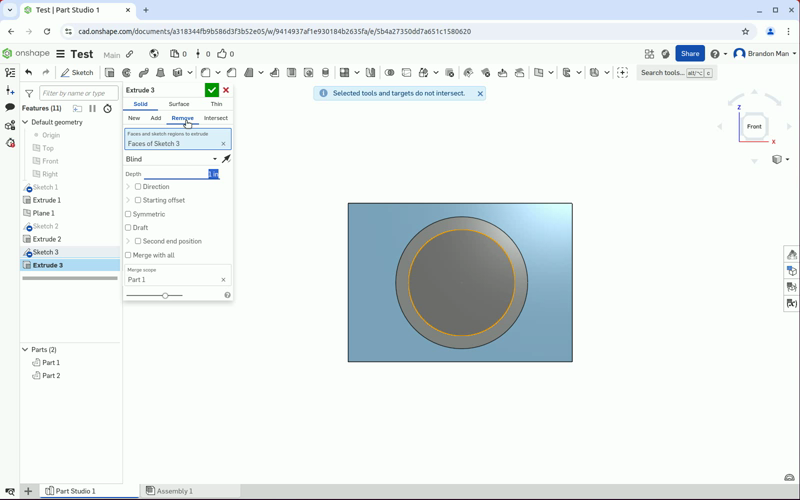
text(-25.997)
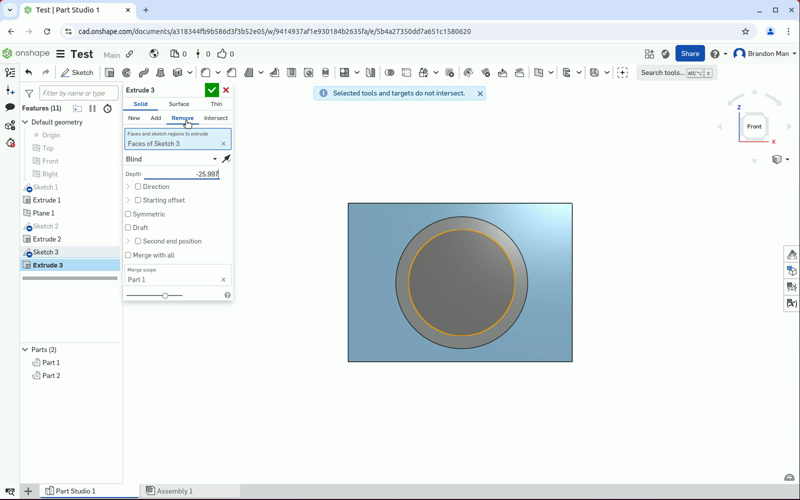
key(tab, 6)
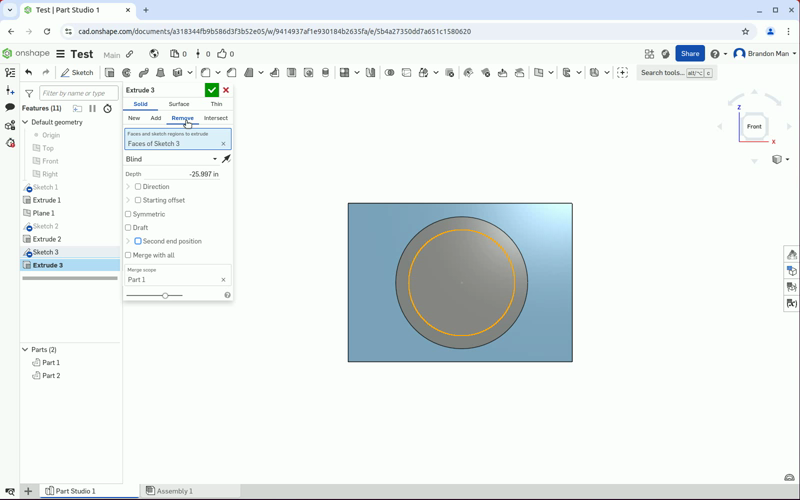
key(space)
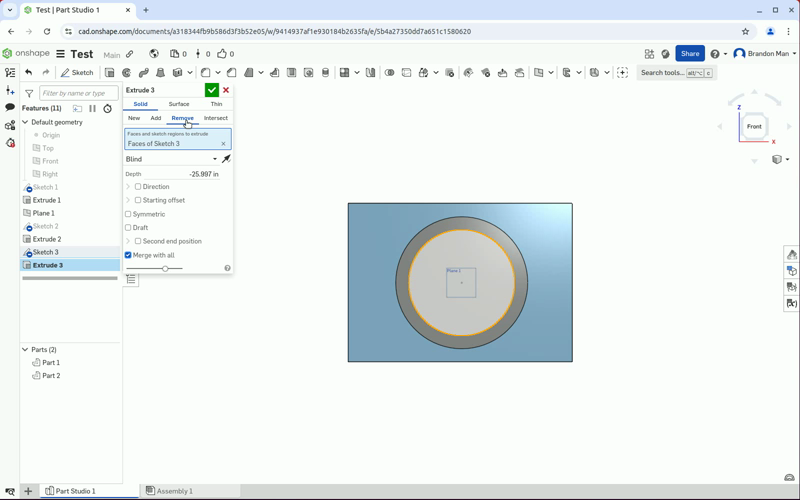
key(enter)
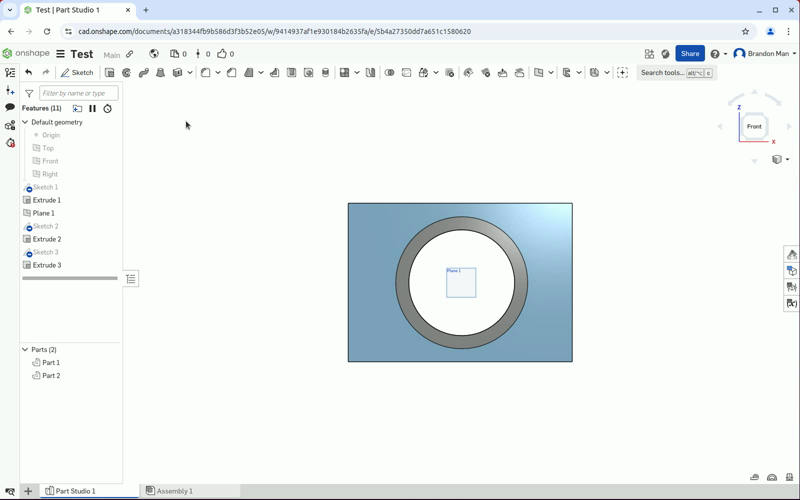
key(shift+h)
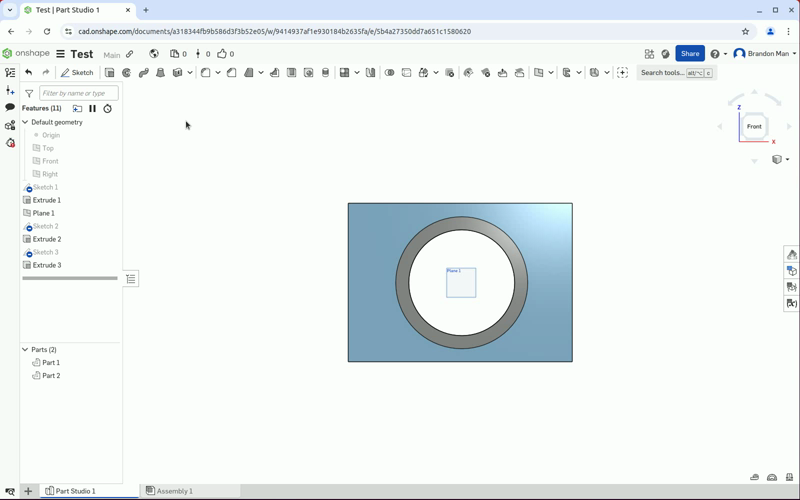
key(shift+h)
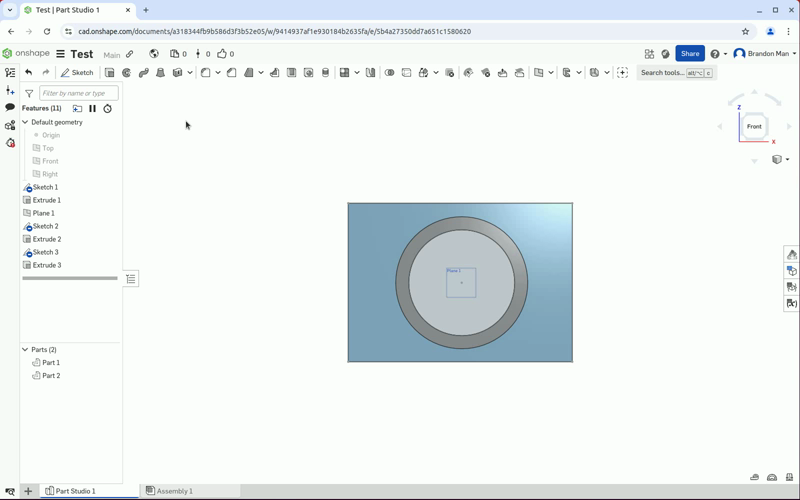
key(shift+7)
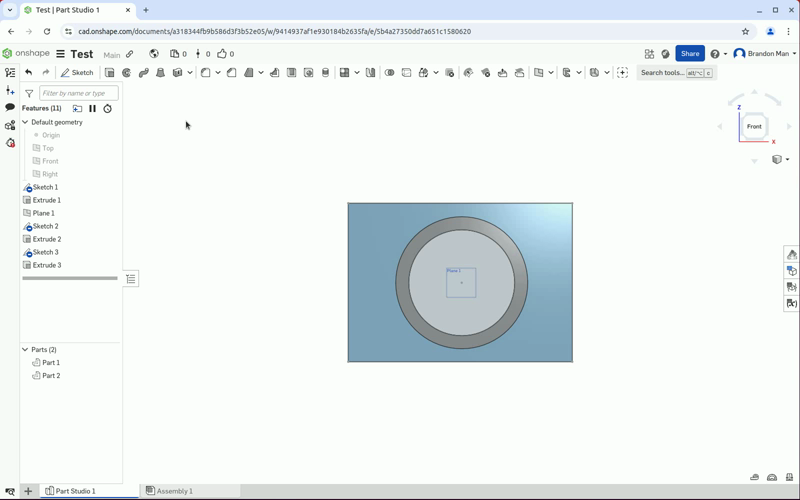
key(left, 2)
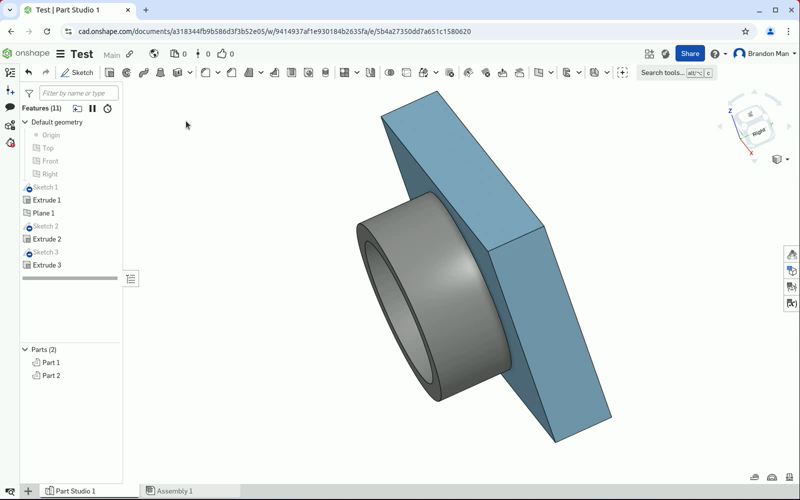
key(down, 2)
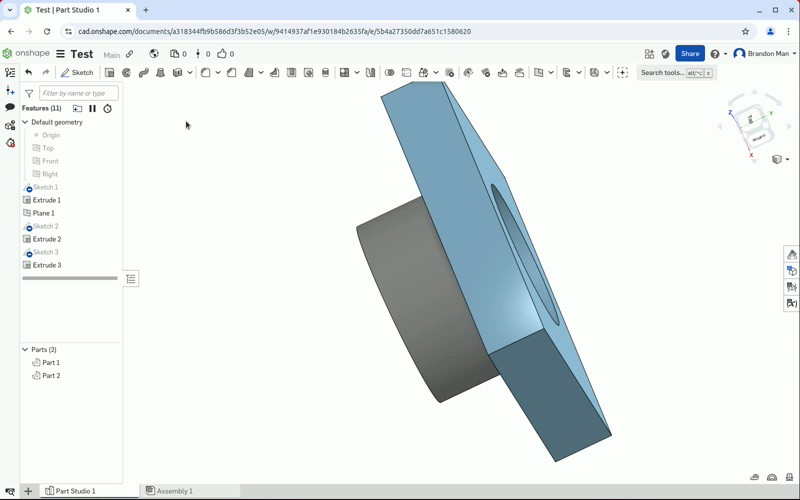
key(up, 2)
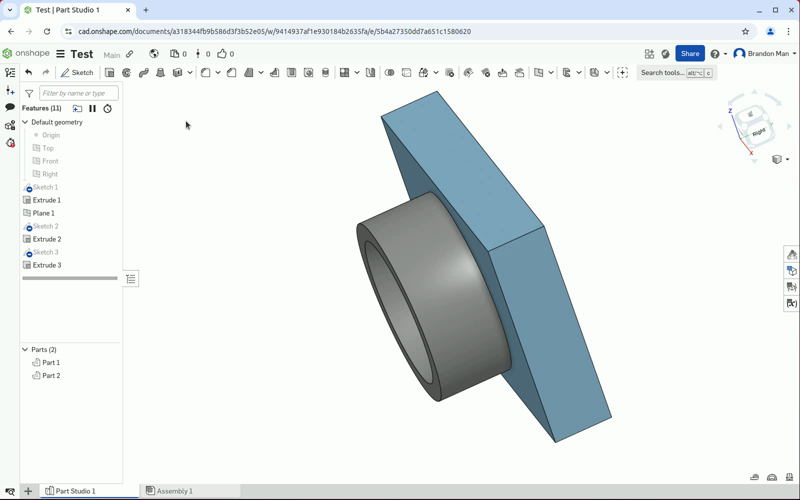
key(right, 2)
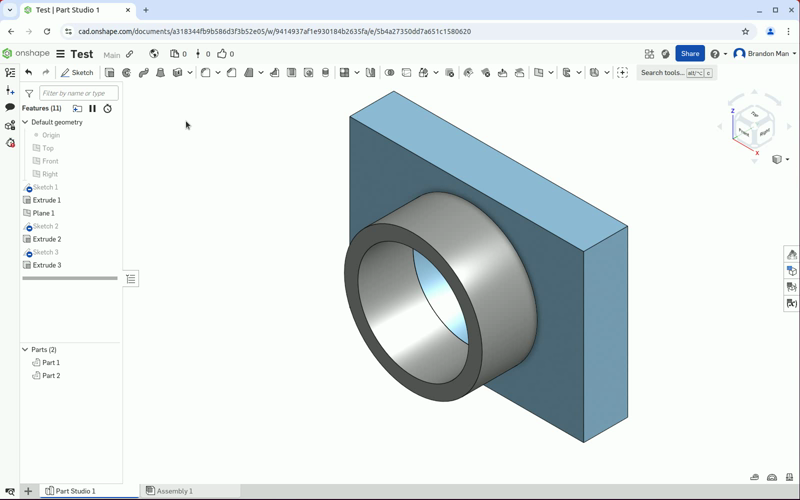
mouse_move(73, 189)
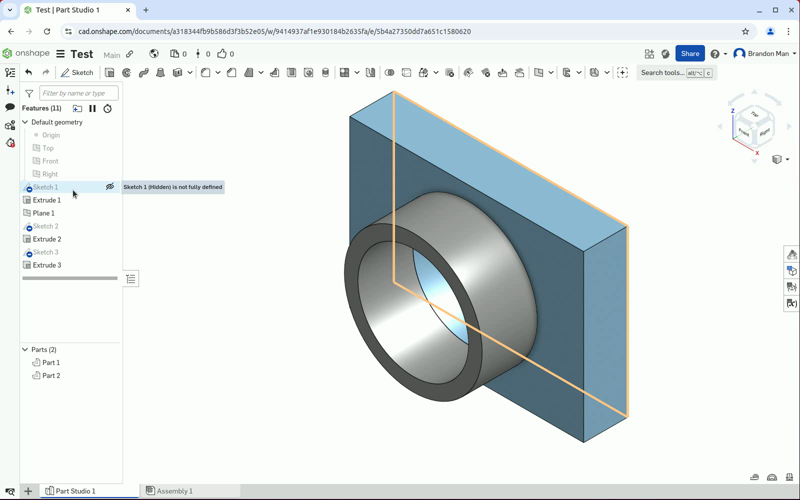
click(73, 189)